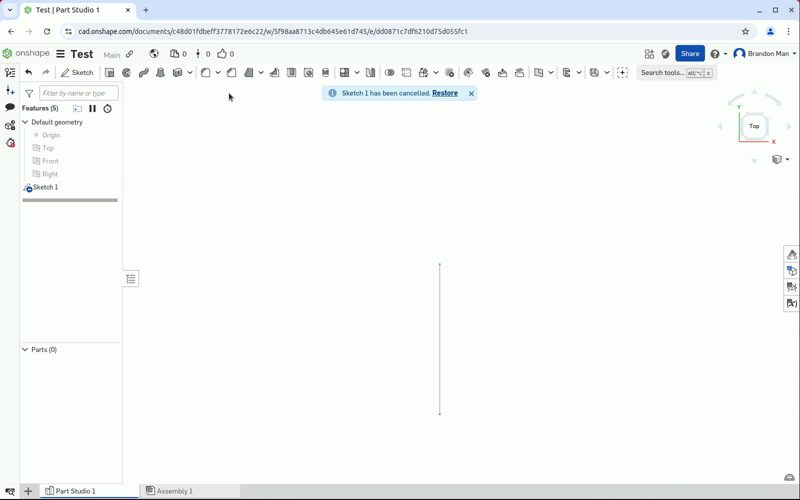
key(shift+h)
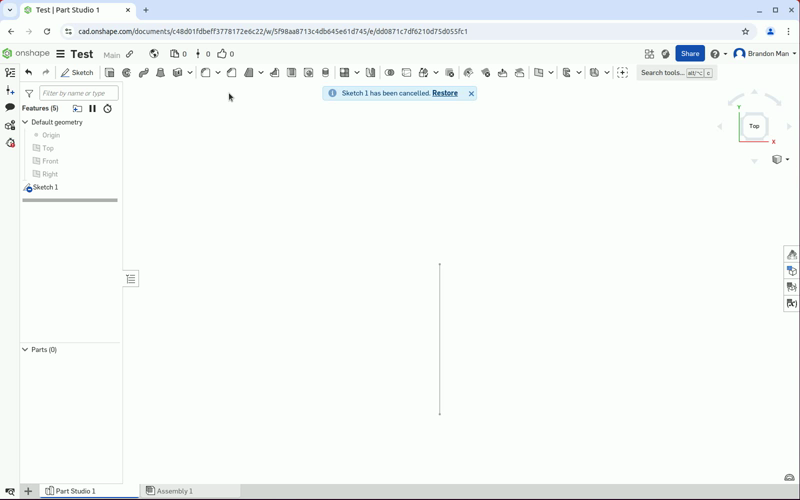
key(shift+s)
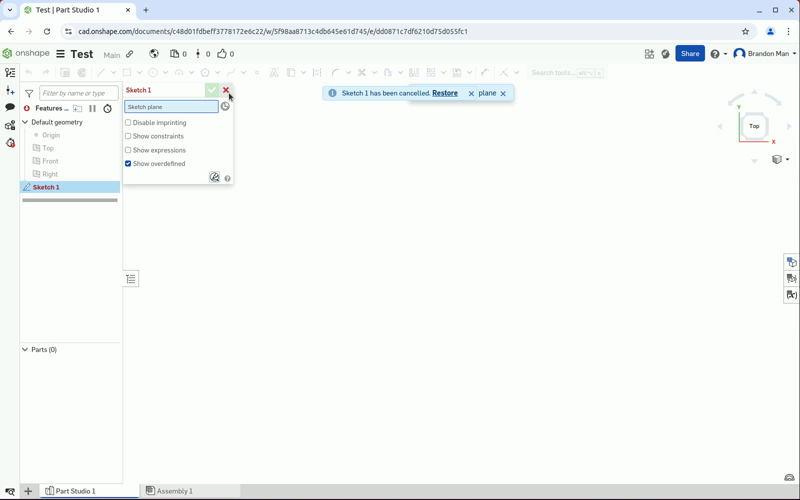
mouse_move(73, 150)
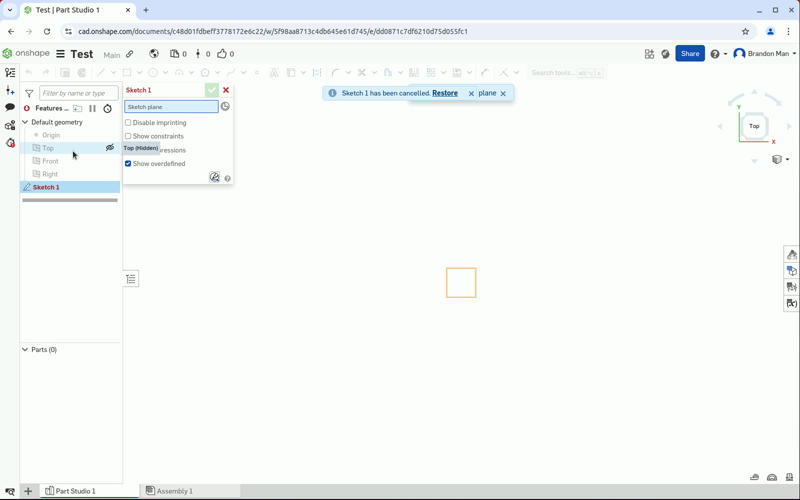
click(73, 150)
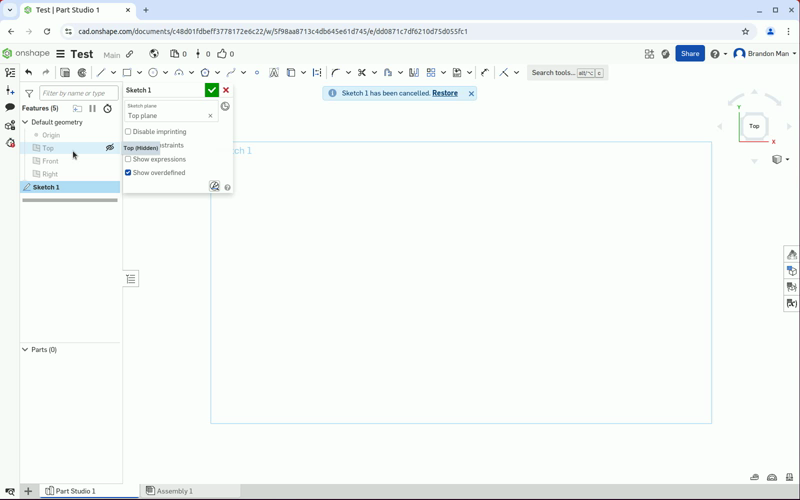
mouse_move(73, 352)
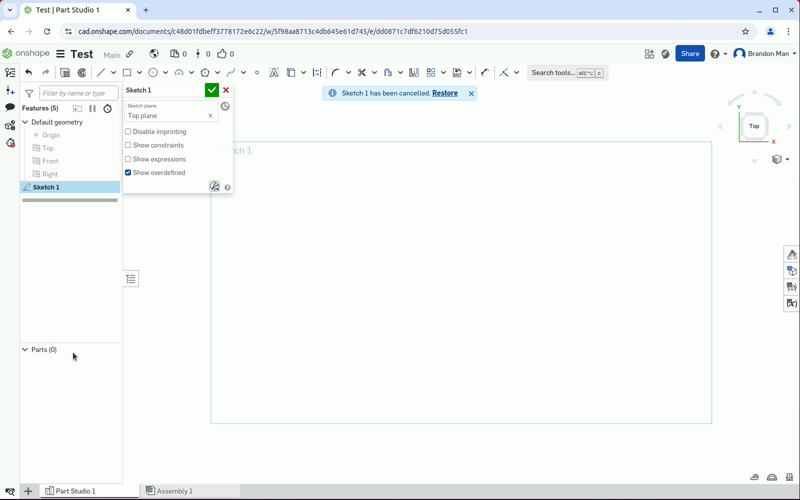
key(y)
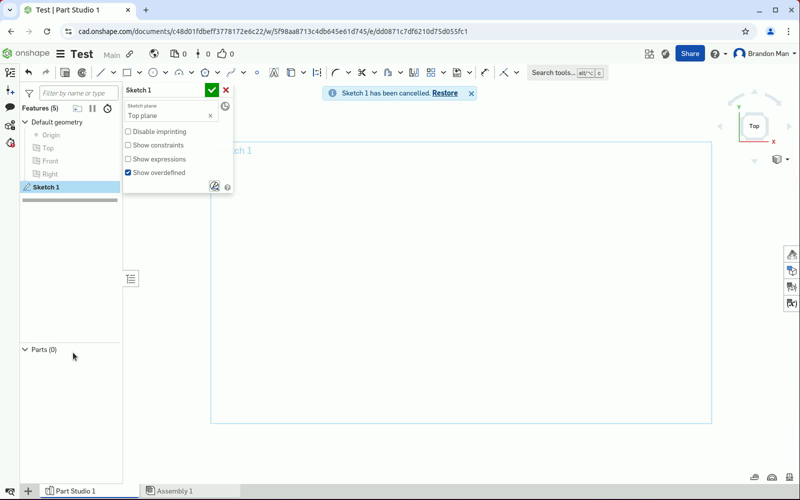
key(l)
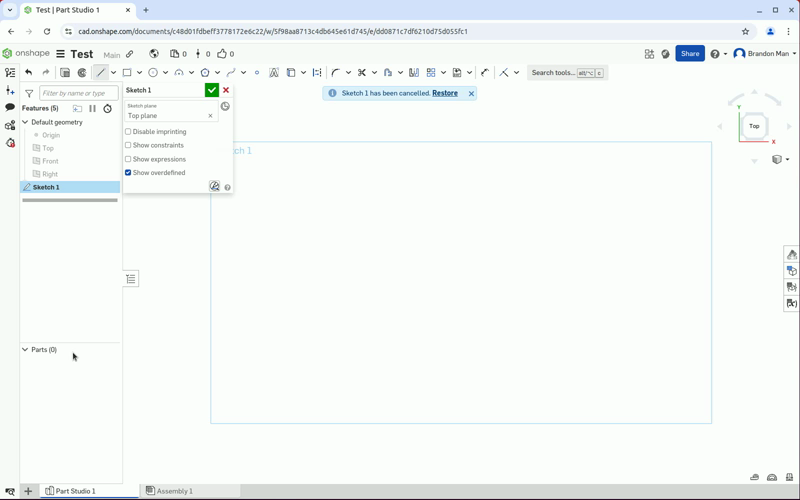
key_down(shift)
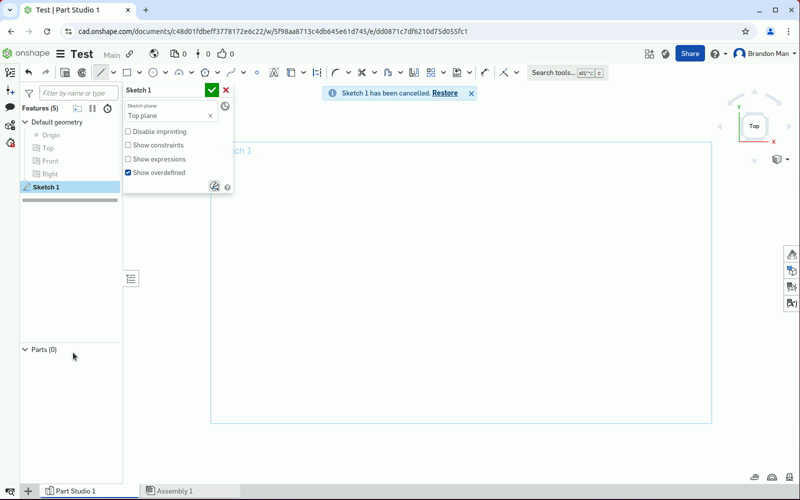
mouse_move(396, 368)
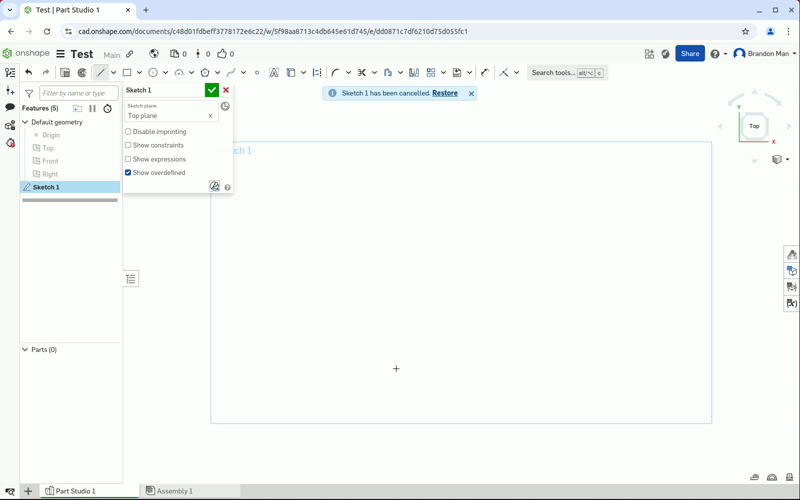
click(396, 368)
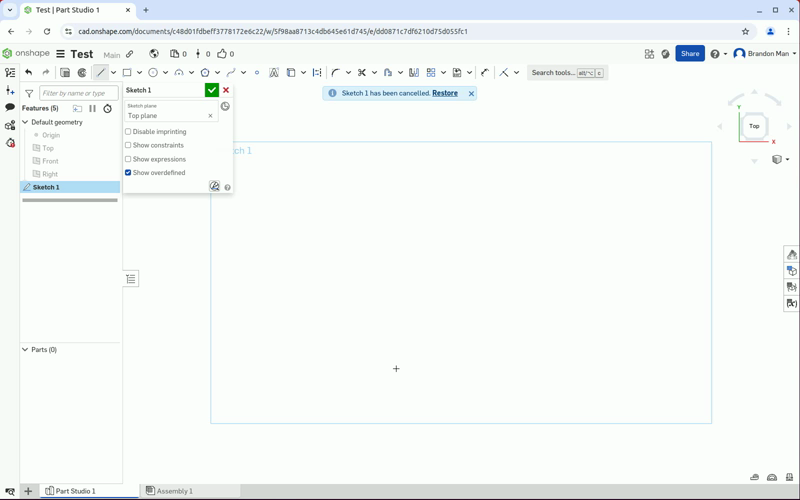
key_up(shift)
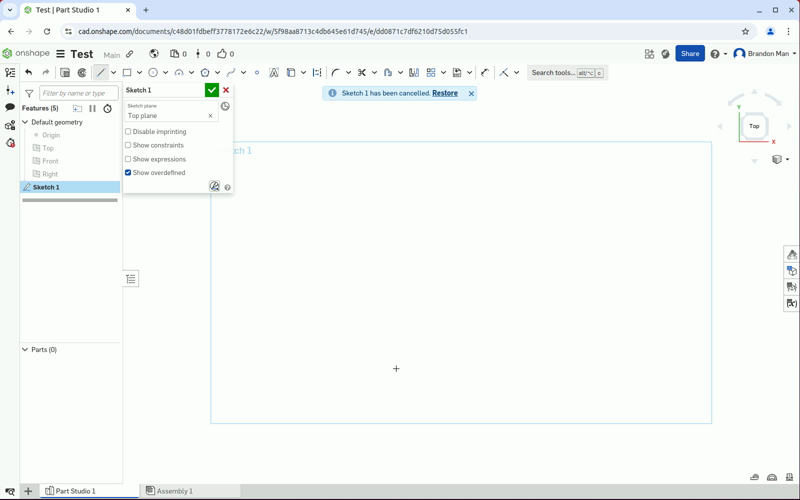
key_down(shift)
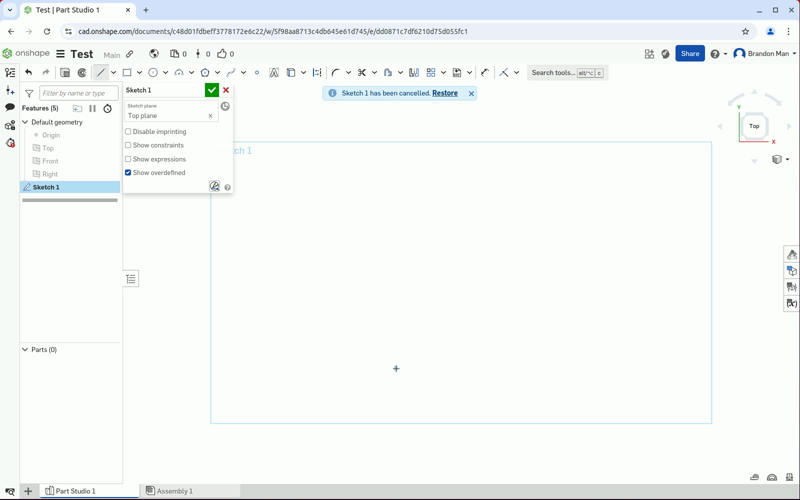
mouse_move(524, 368)
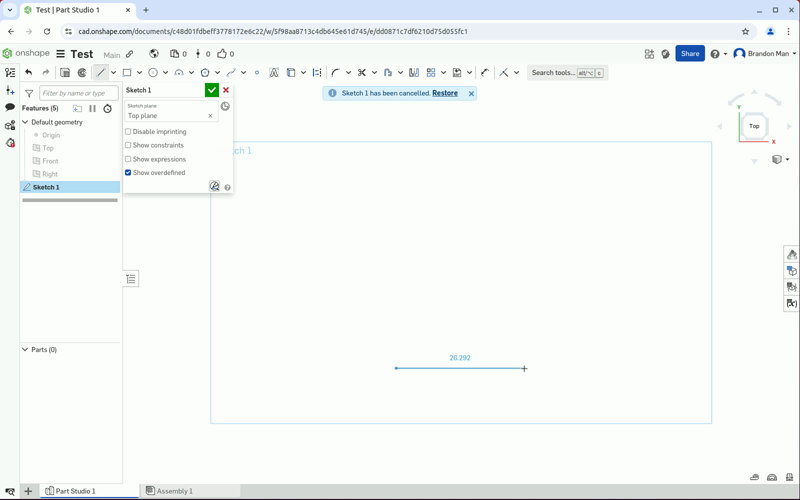
click(524, 368)
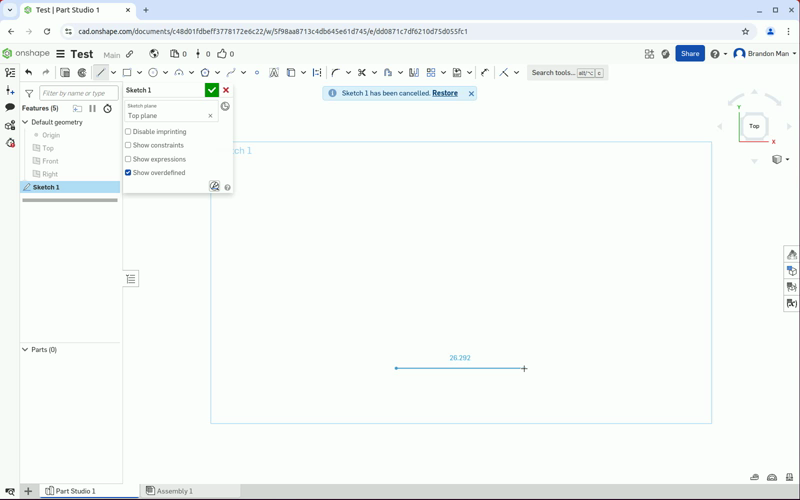
key_up(shift)
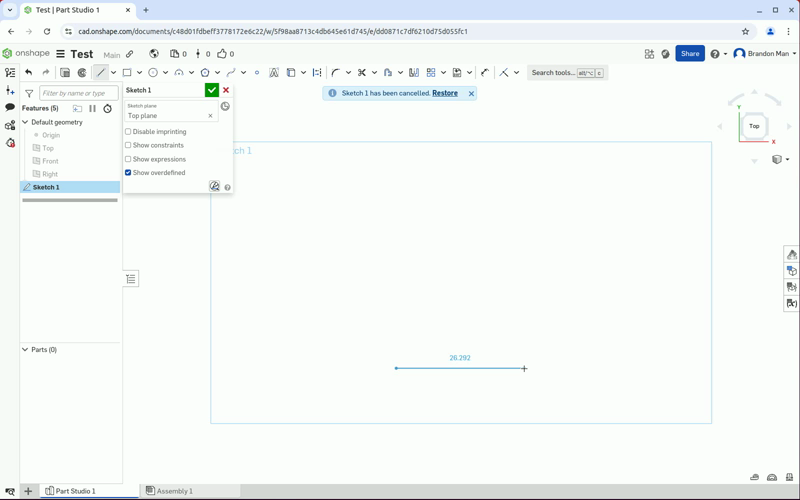
key_down(shift)
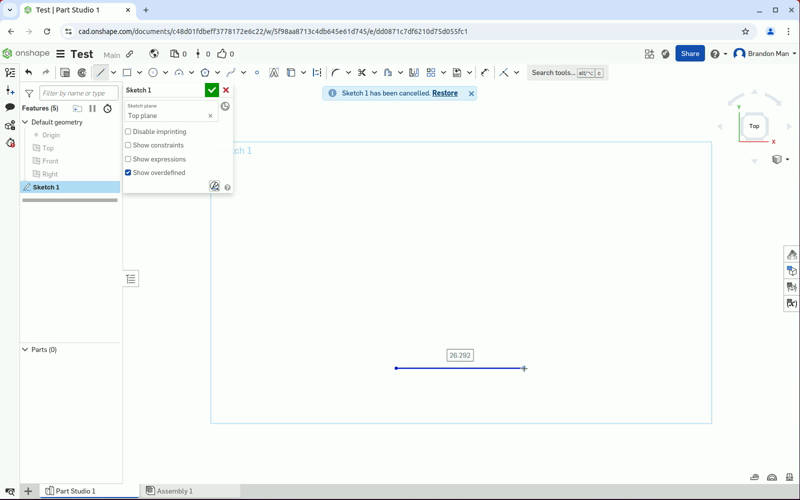
mouse_move(524, 175)
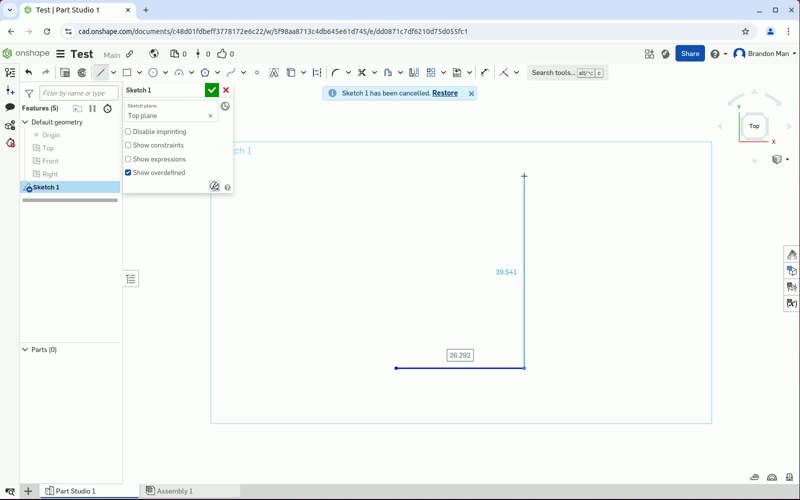
click(524, 175)
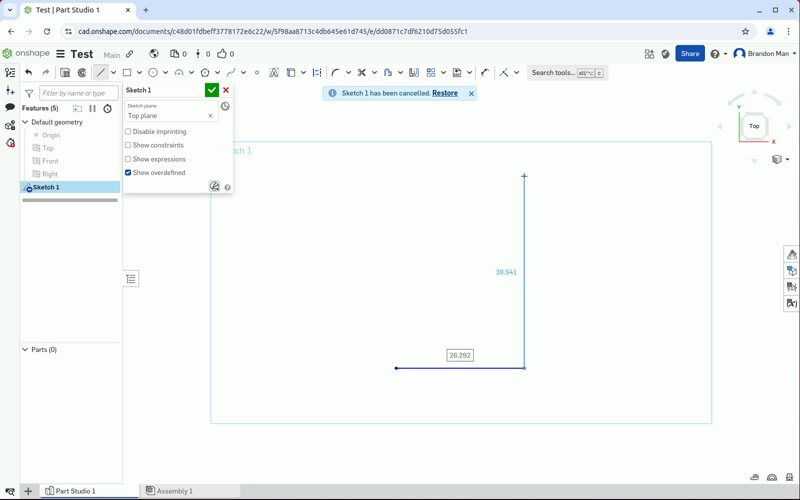
key_up(shift)
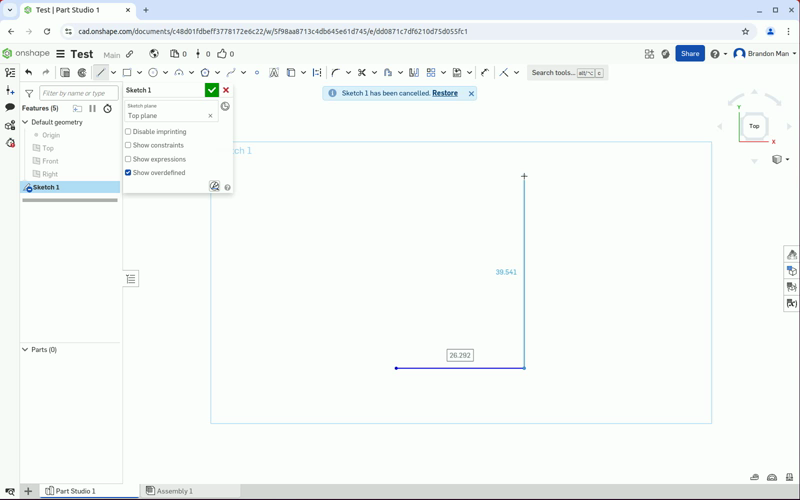
key_down(shift)
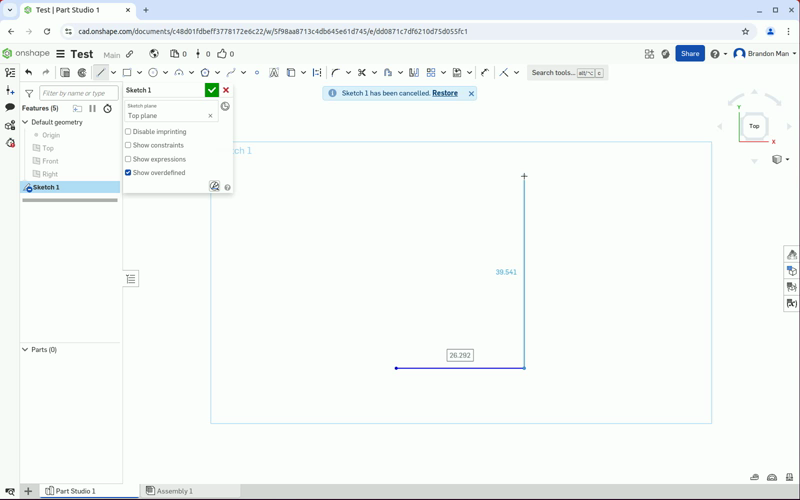
mouse_move(396, 175)
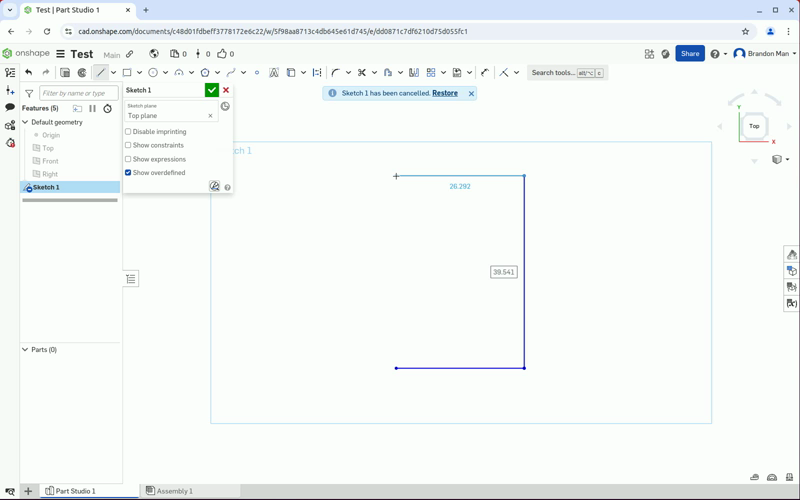
click(396, 175)
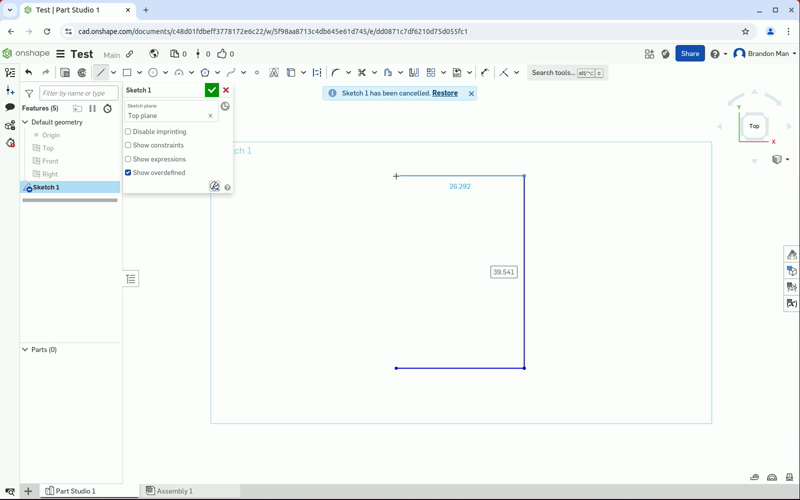
key_up(shift)
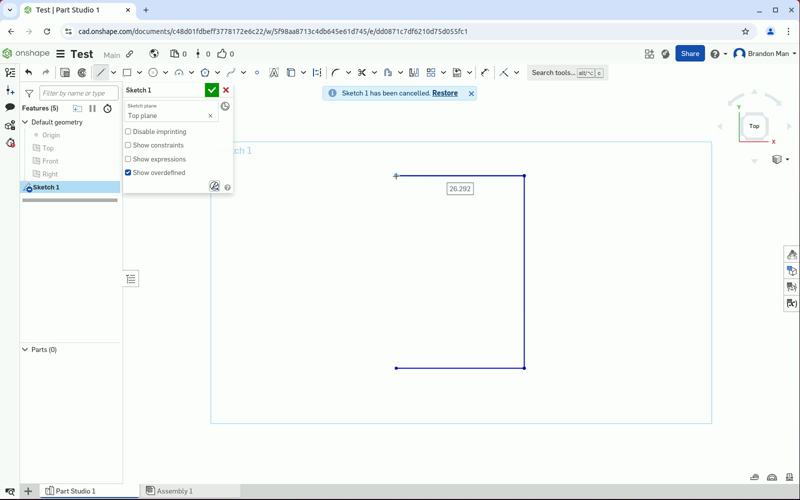
key_down(shift)
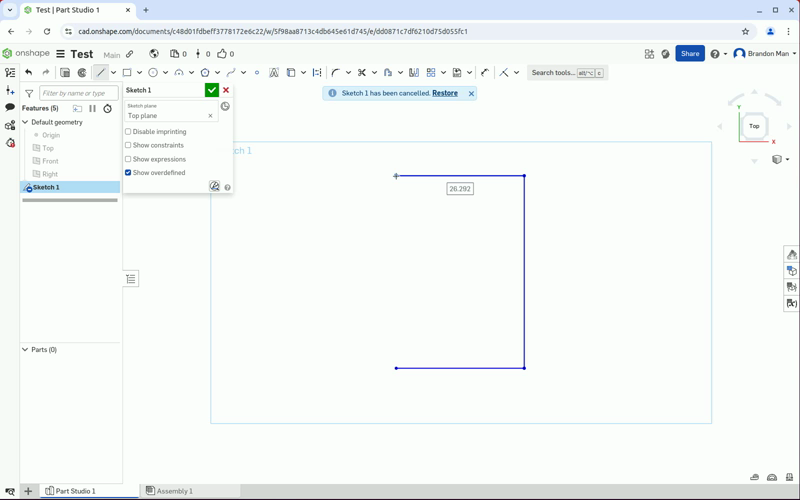
mouse_move(396, 368)
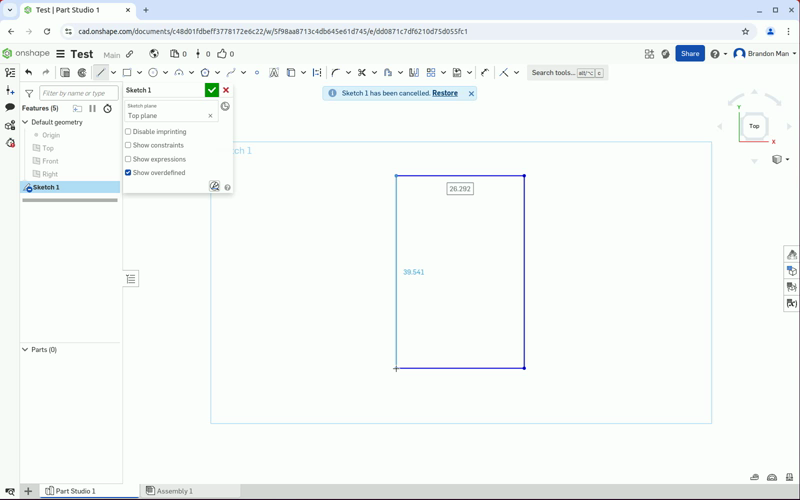
key_up(shift)
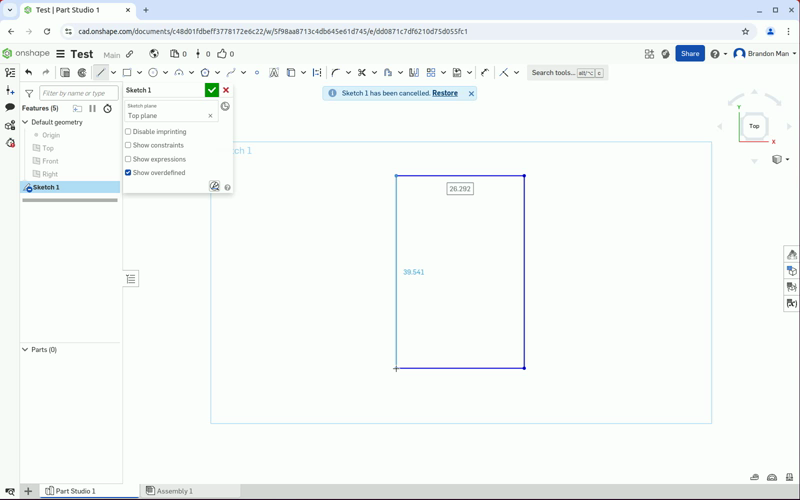
click(396, 368)
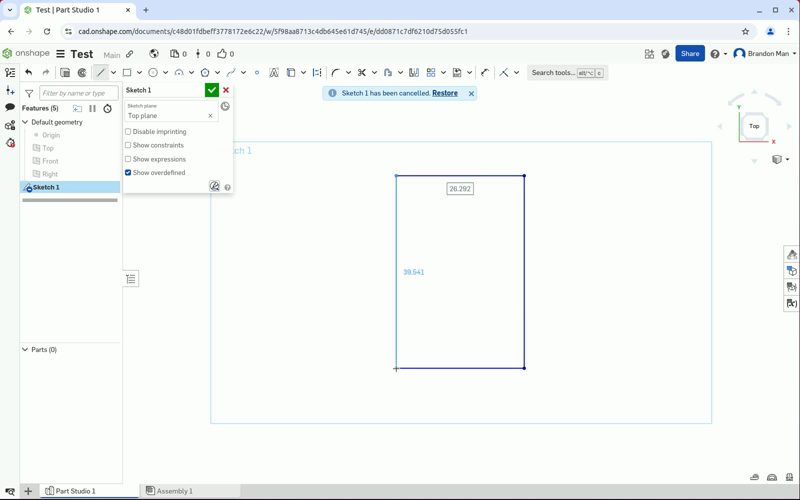
key(esc)
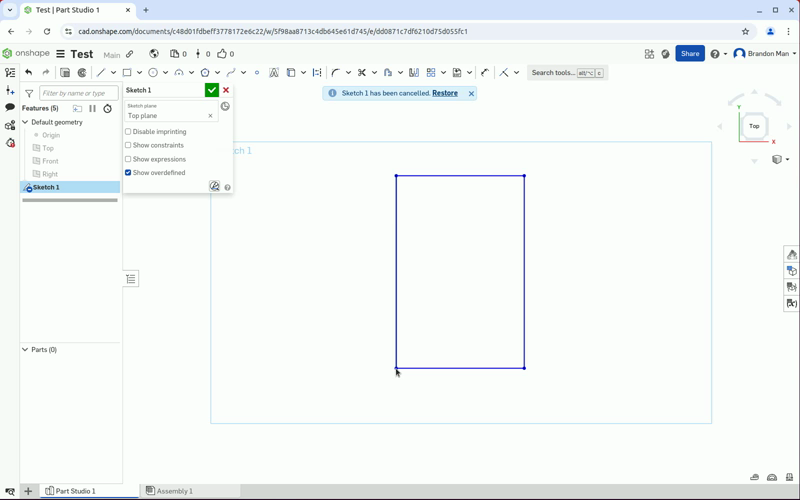
key(c)
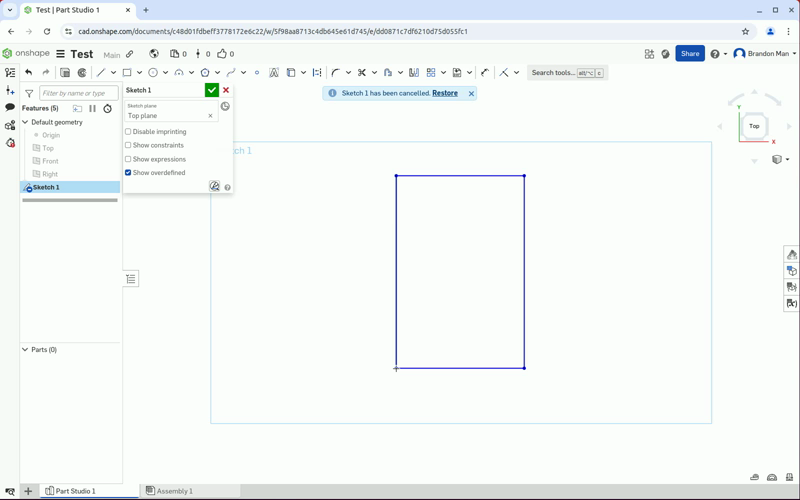
key_down(shift)
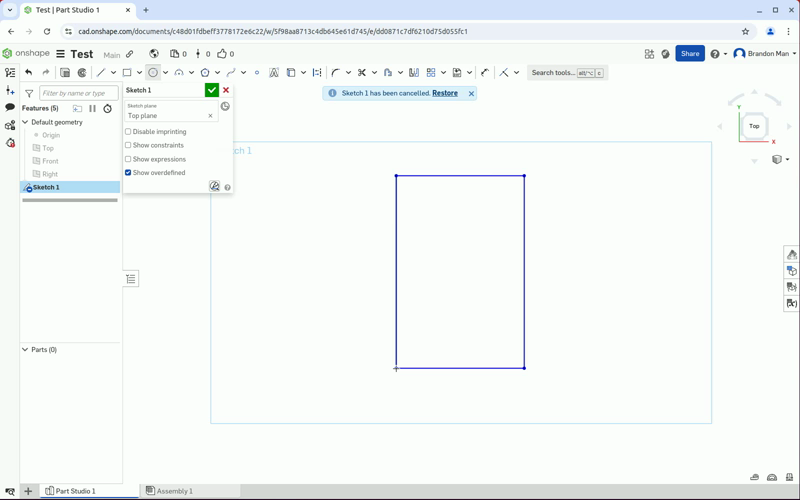
mouse_move(461, 283)
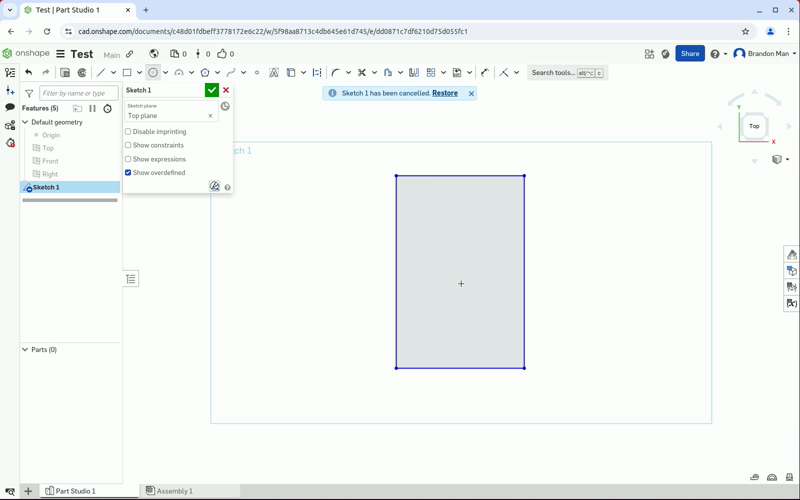
click(461, 283)
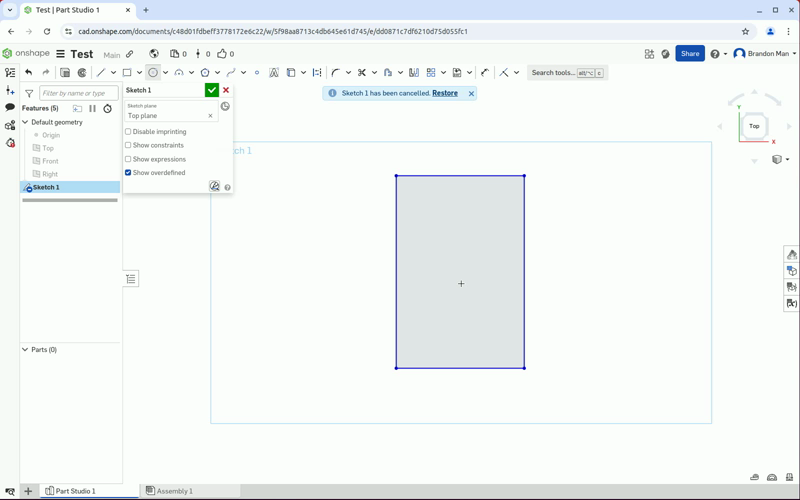
key_up(shift)
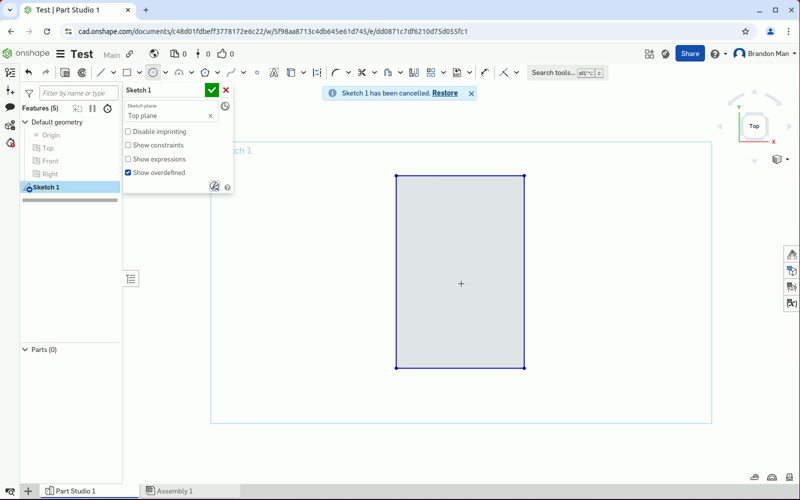
mouse_move(483, 283)
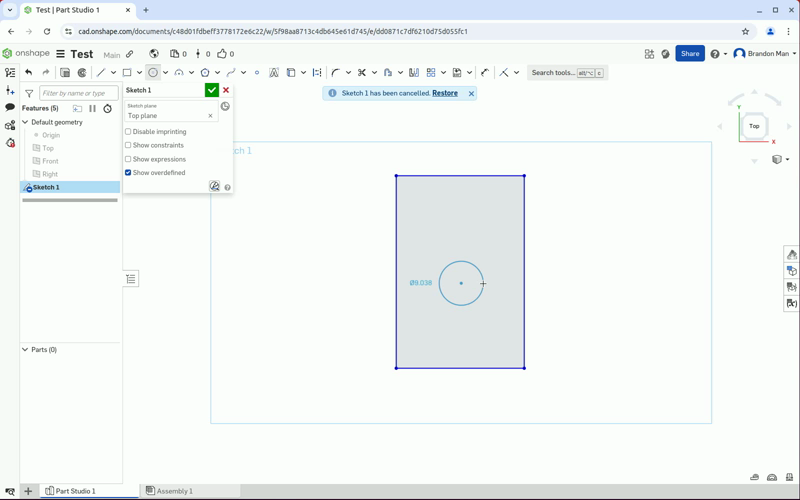
click(483, 283)
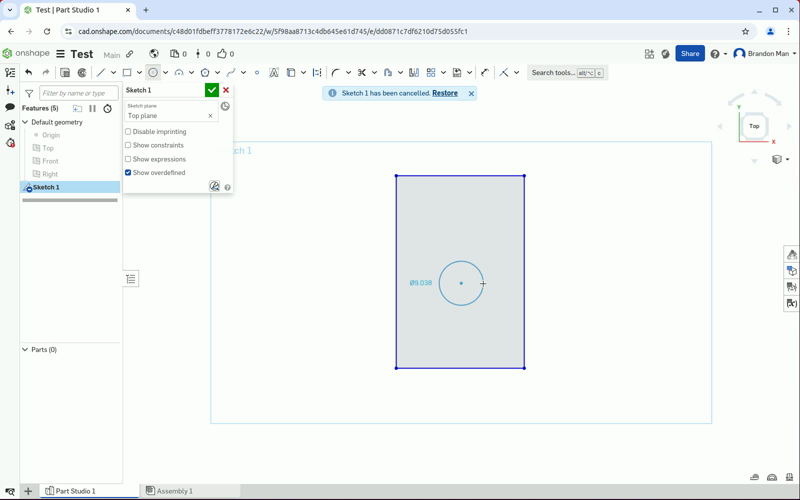
key(esc)
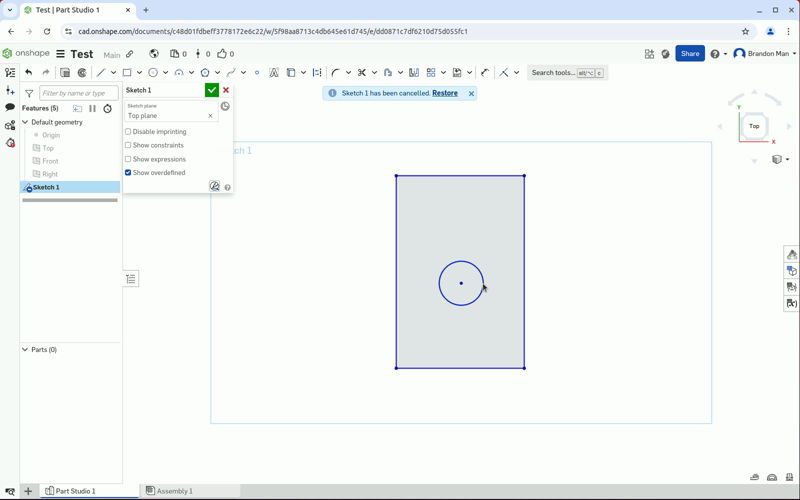
mouse_move(469, 235)
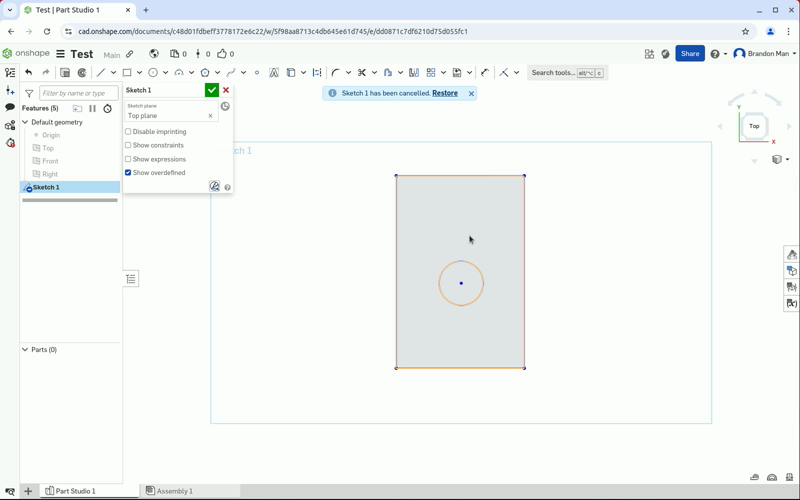
click(469, 235)
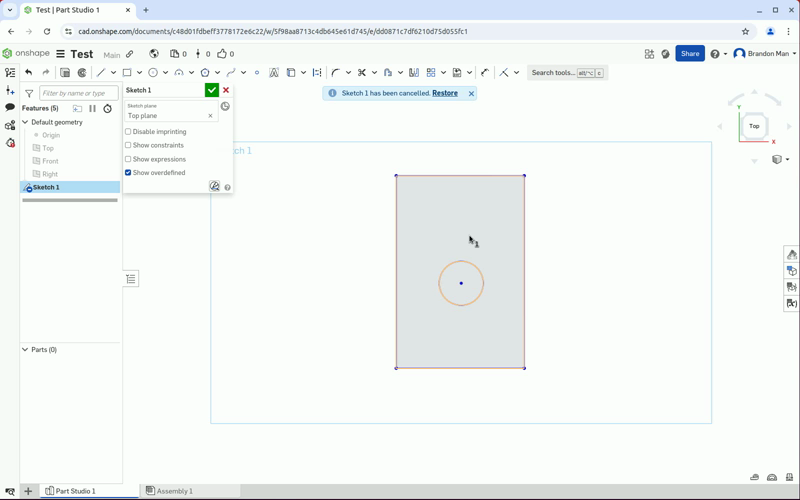
mouse_move(73, 352)
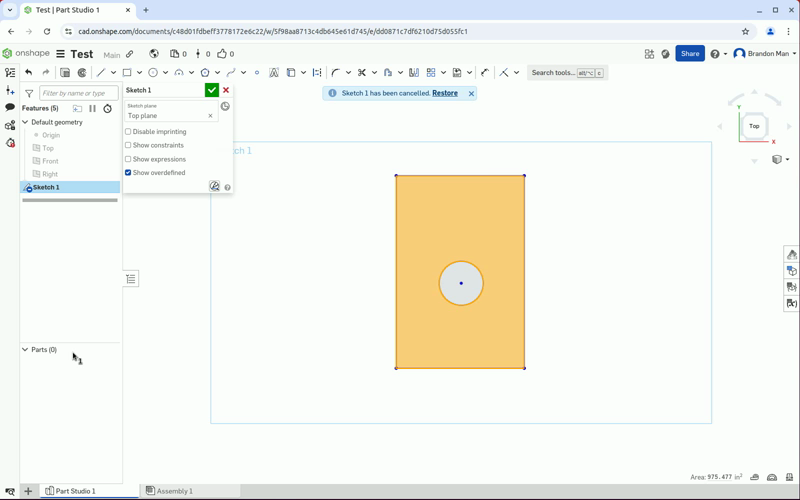
key(shift+y)
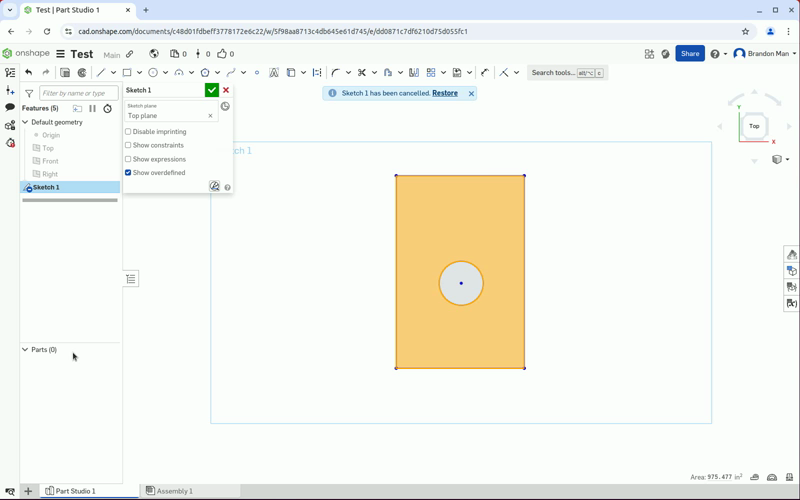
key(shift+e)
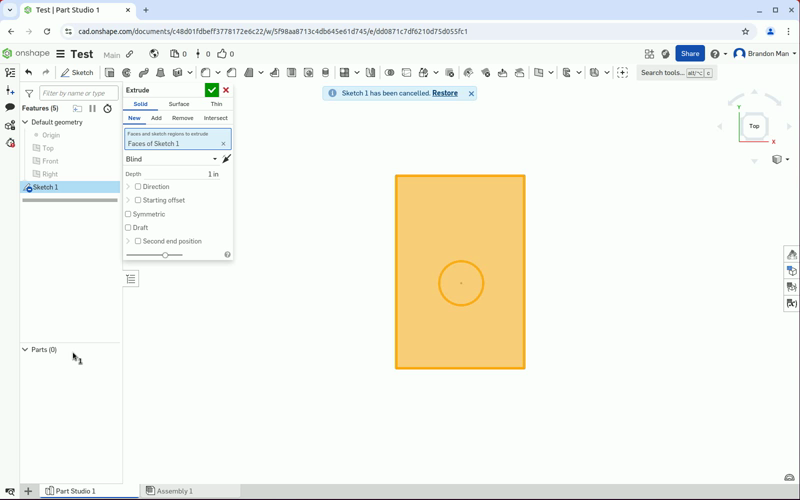
mouse_move(143, 106)
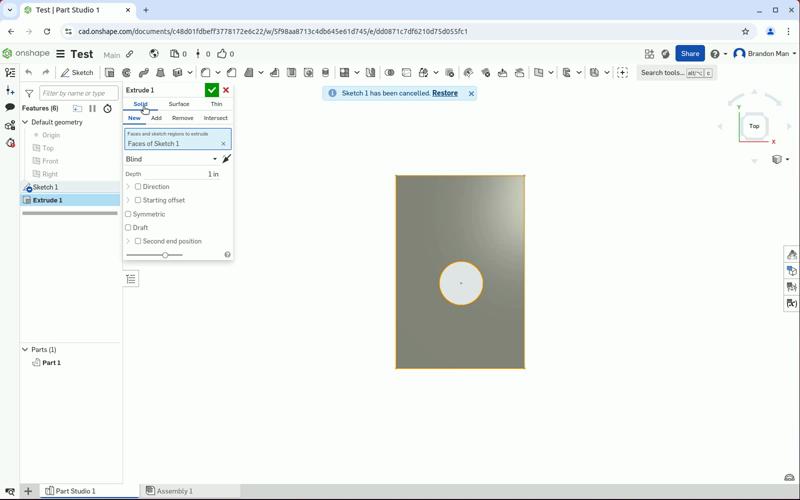
click(143, 106)
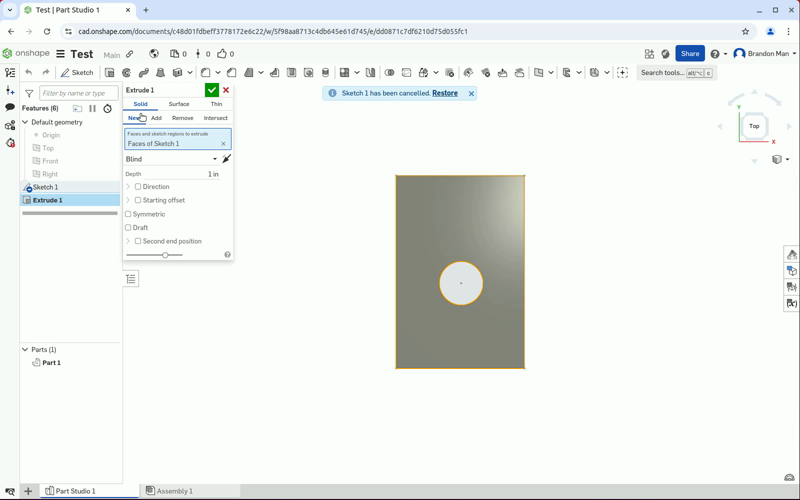
mouse_move(137, 120)
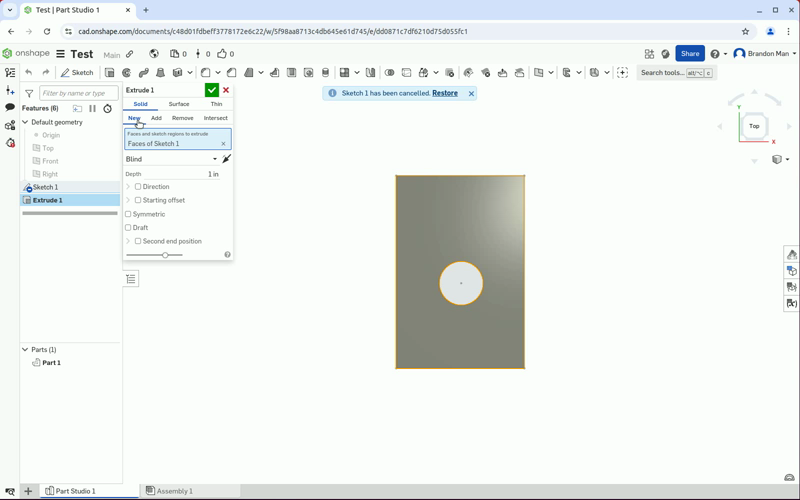
click(137, 120)
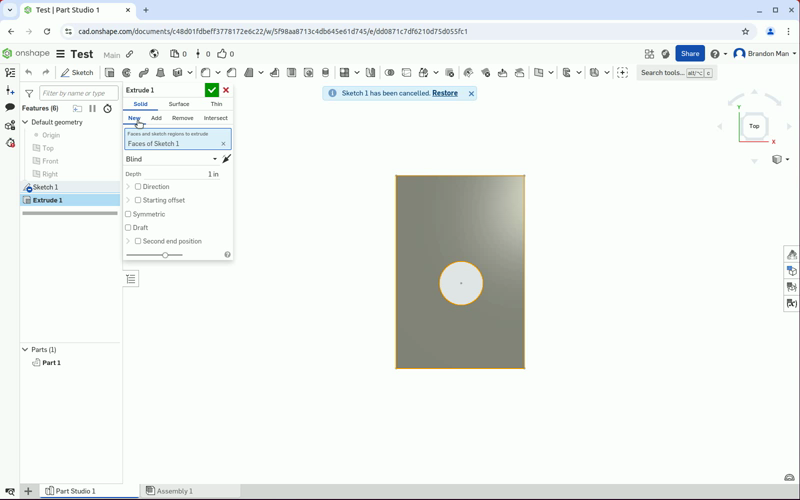
key(tab, 4)
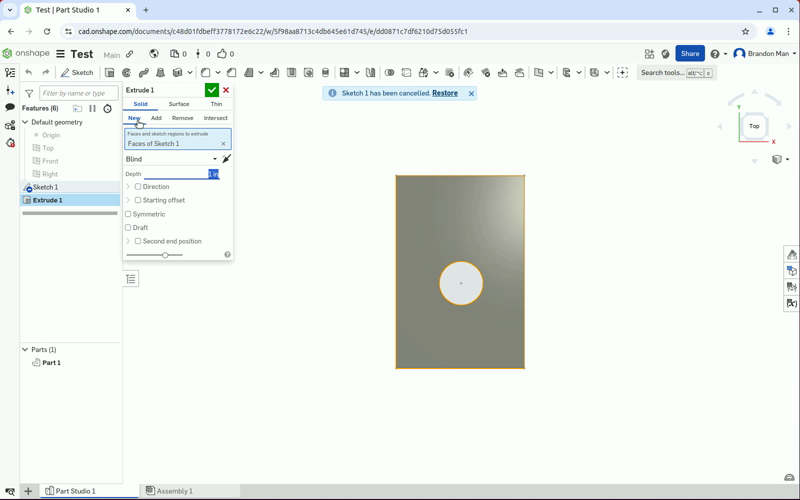
text(23.108)
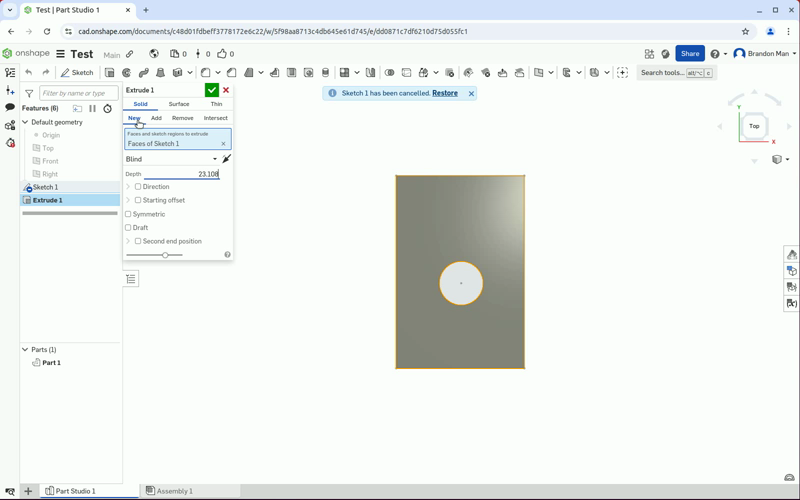
key(enter)
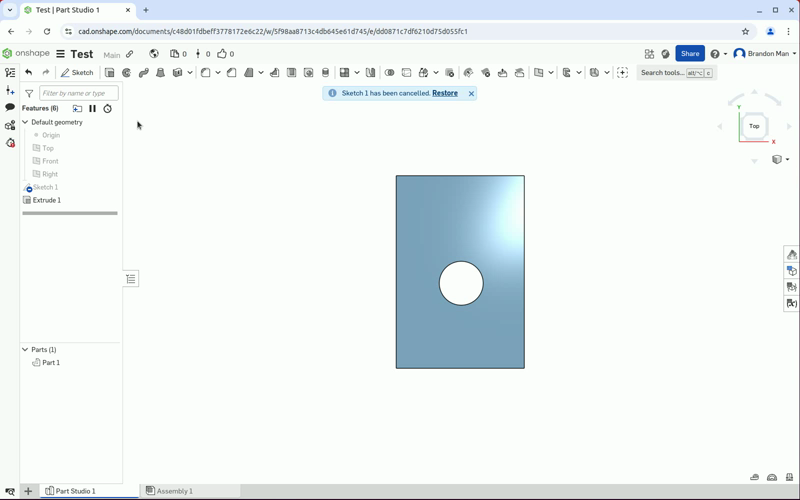
key(shift+h)
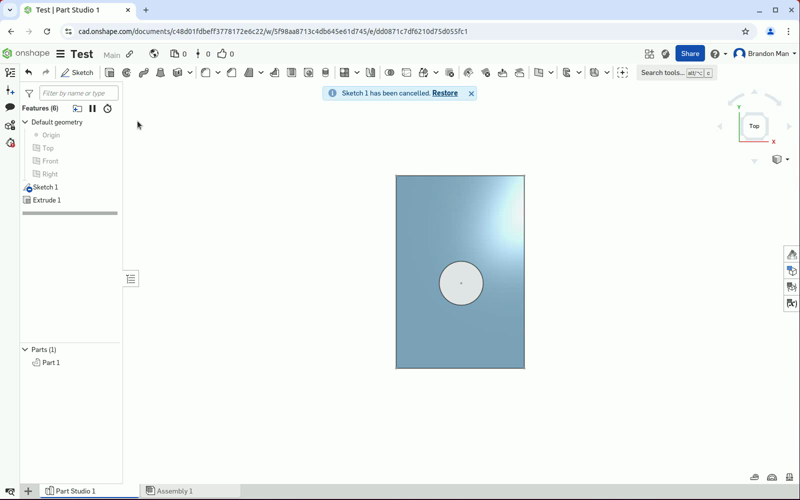
key(shift+h)
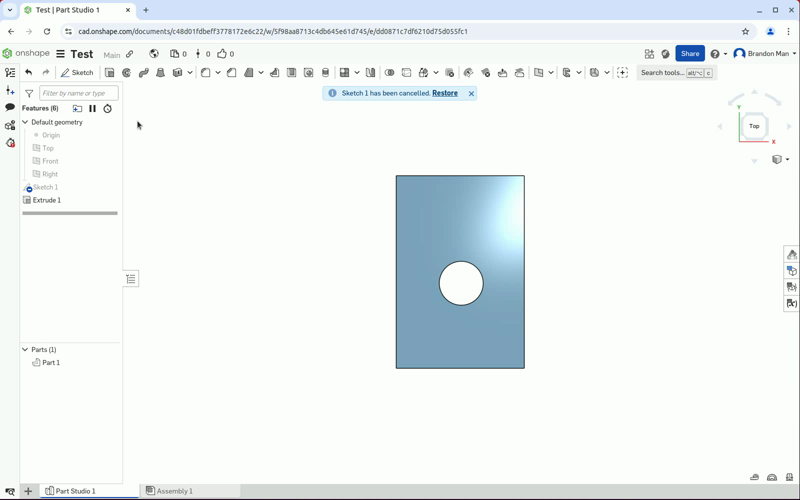
mouse_move(73, 189)
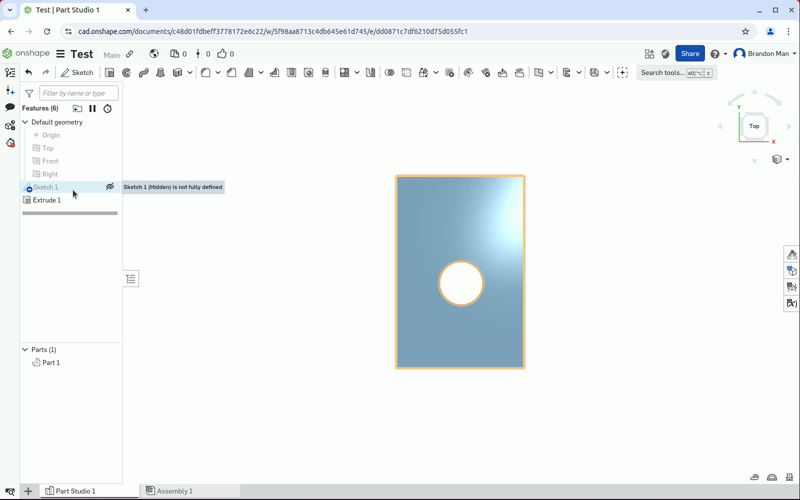
click(73, 189)
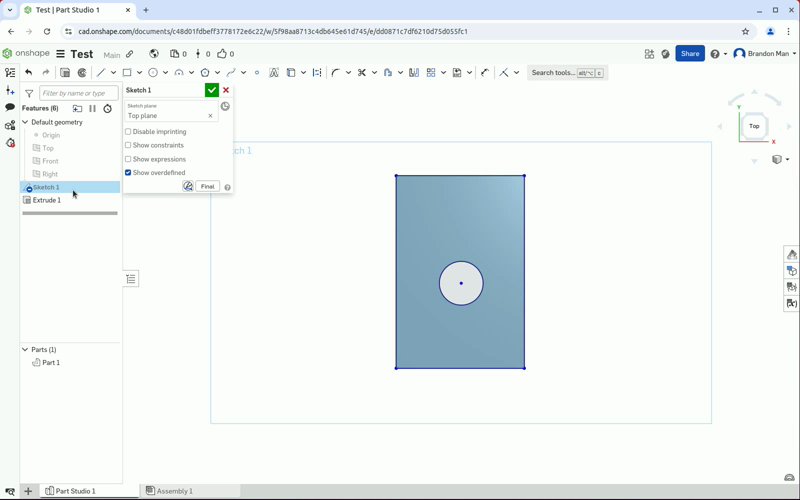
mouse_move(229, 92)
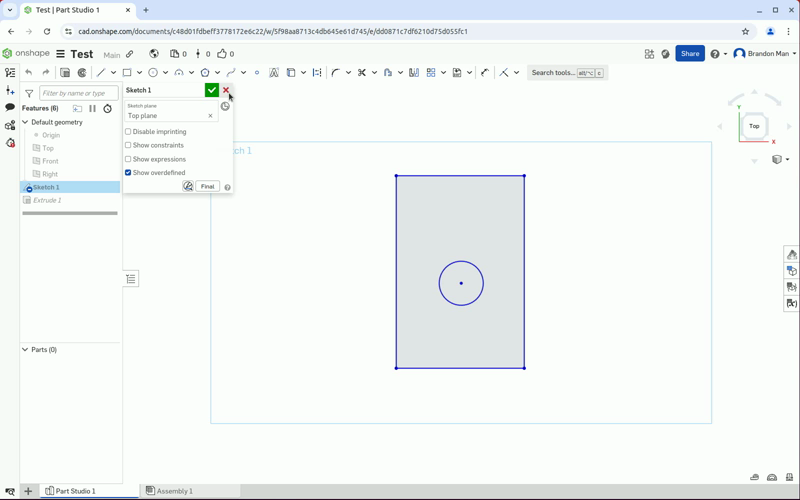
click(229, 92)
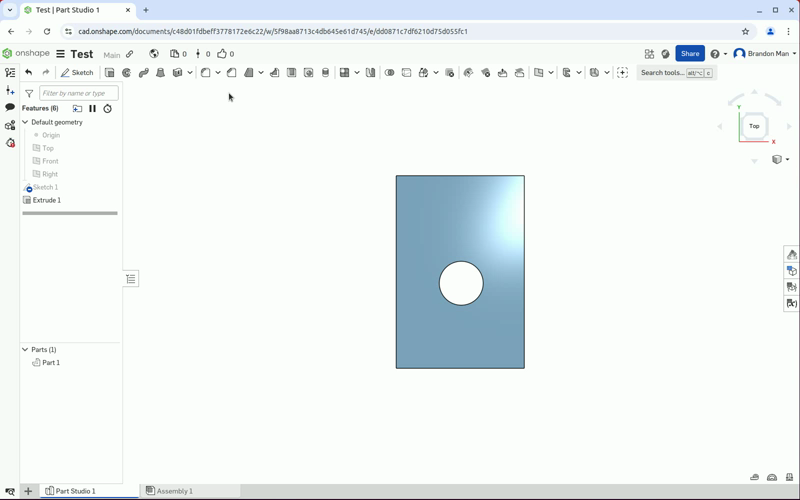
mouse_move(541, 75)
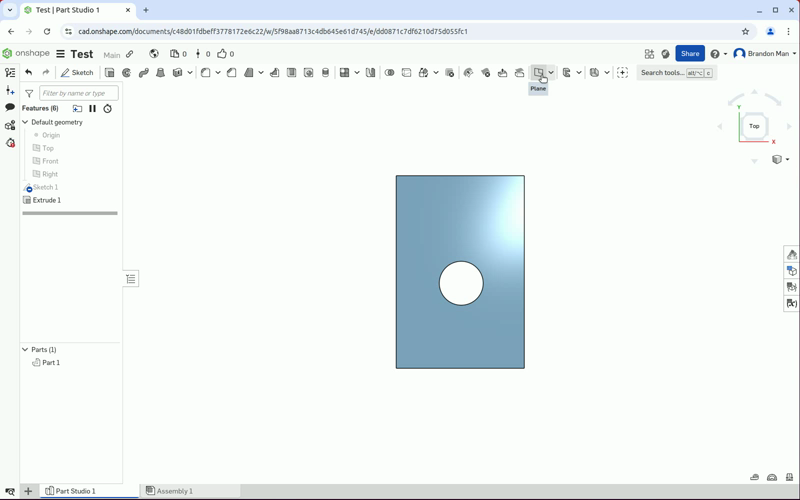
click(541, 75)
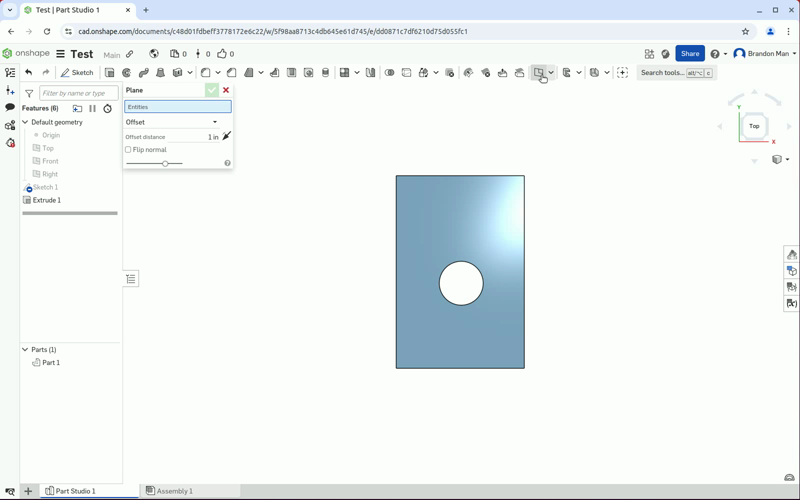
mouse_move(73, 150)
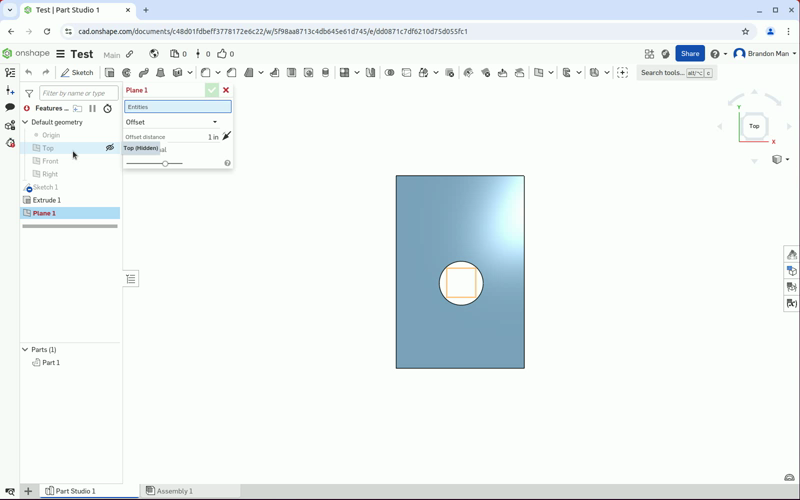
click(73, 150)
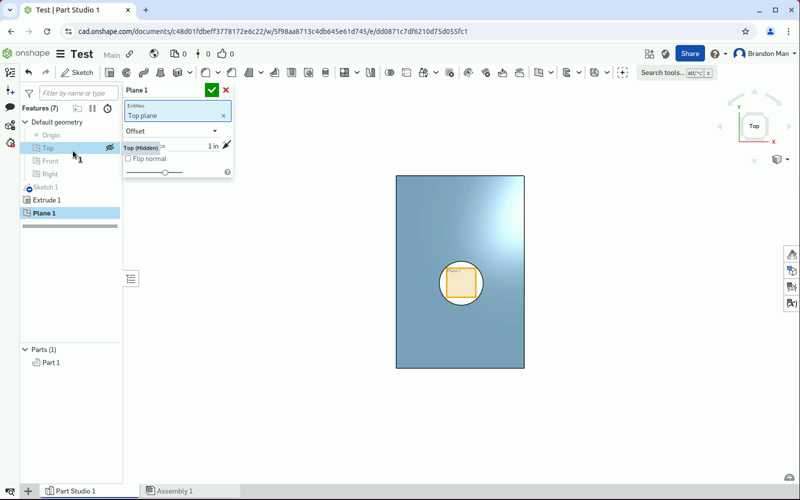
key(tab, 2)
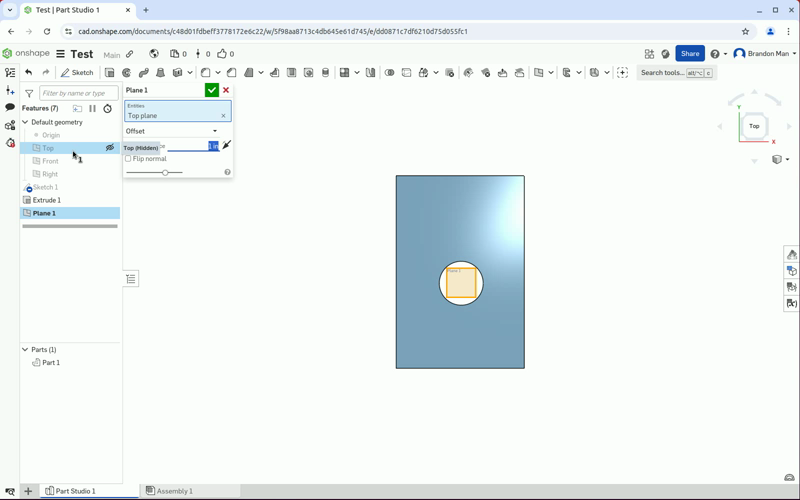
text(23.108)
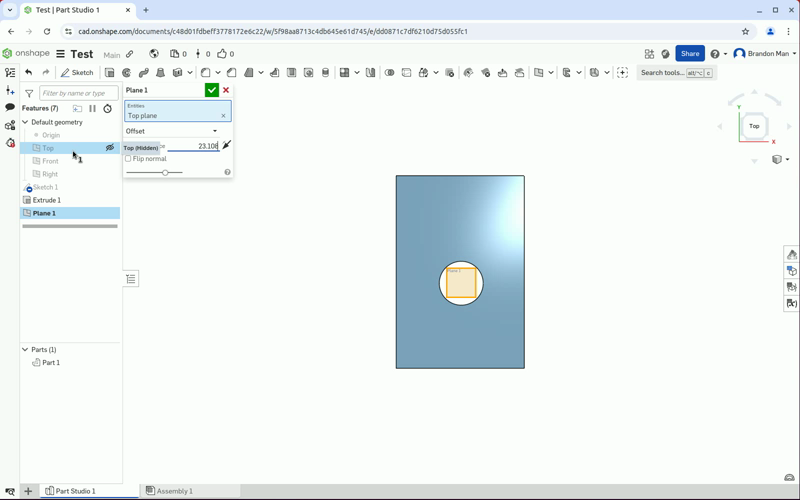
key(enter, 2)
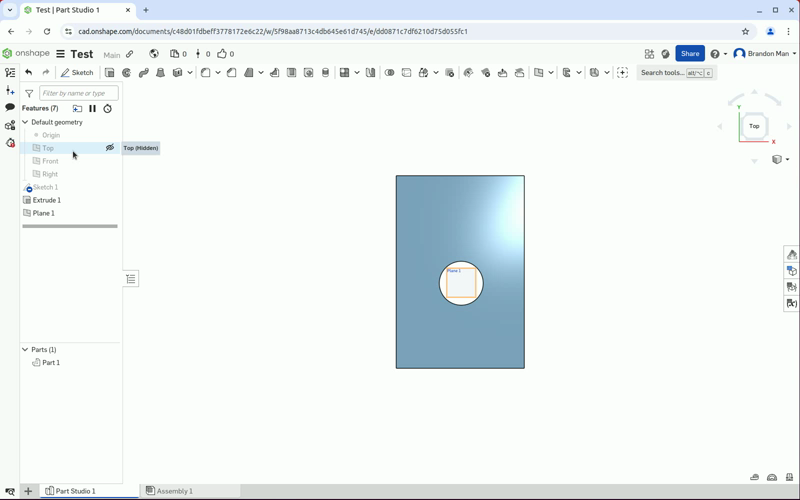
key(shift+s)
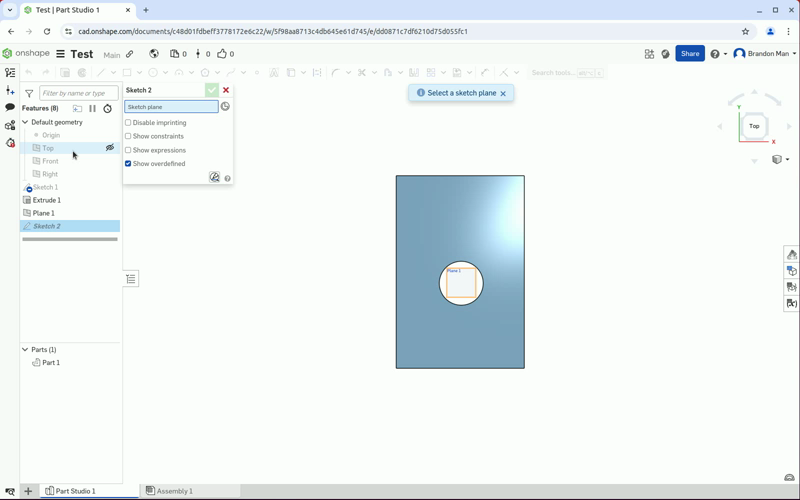
mouse_move(73, 215)
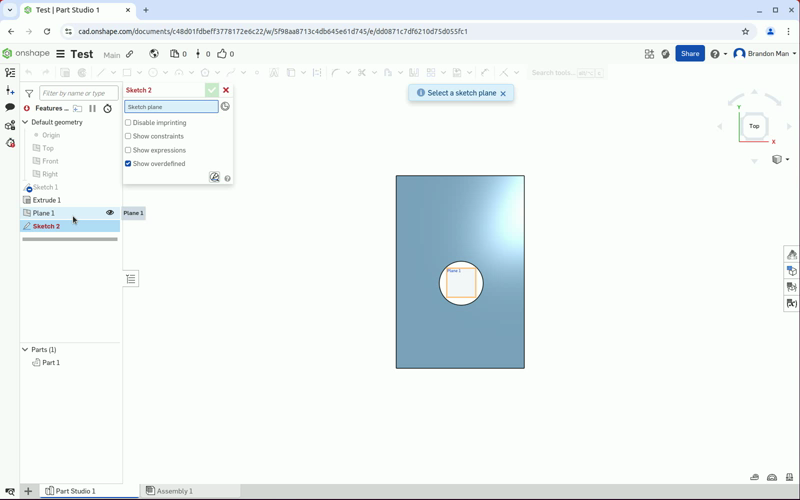
click(73, 215)
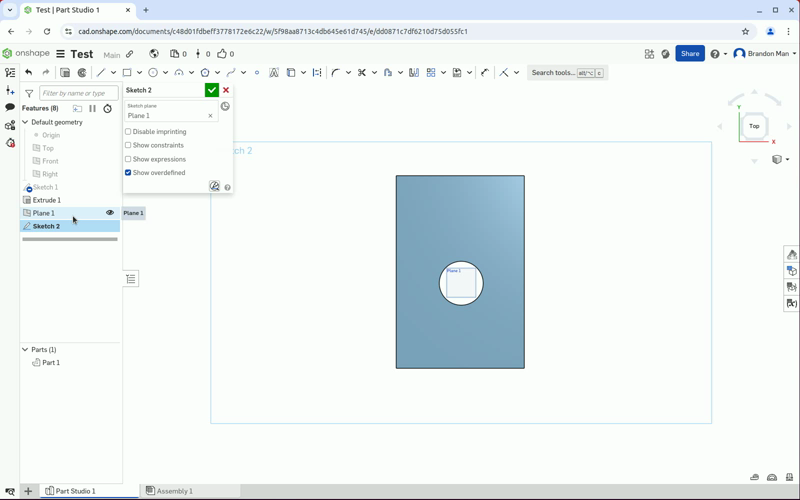
mouse_move(73, 352)
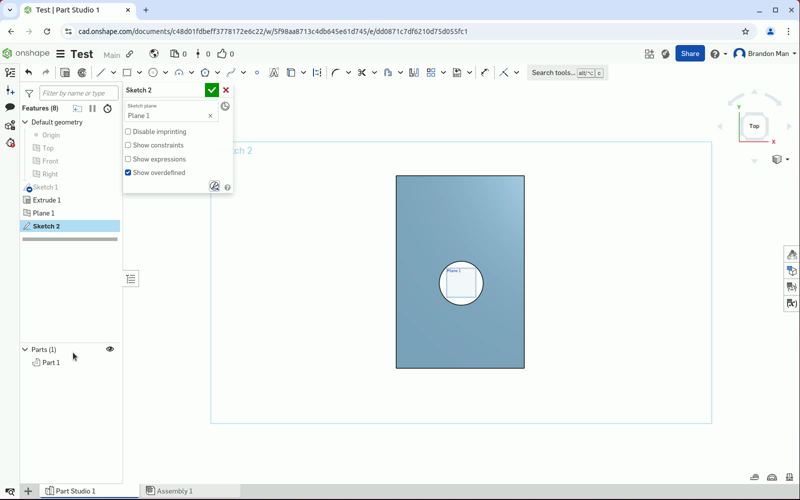
key(y)
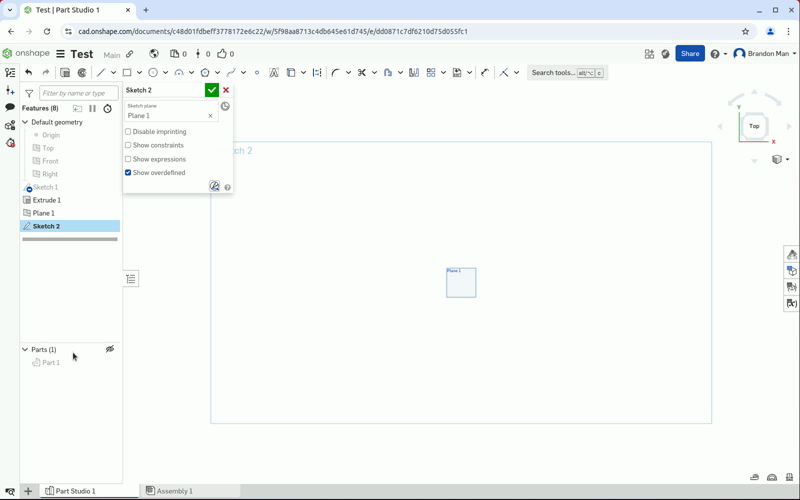
key(c)
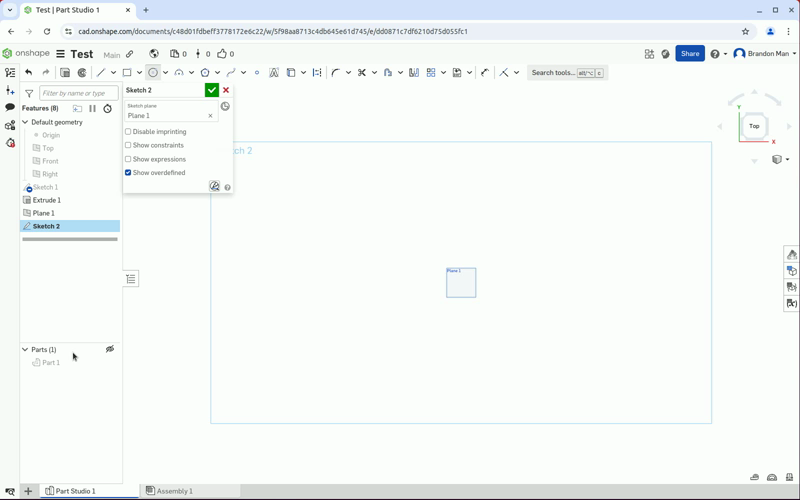
key_down(shift)
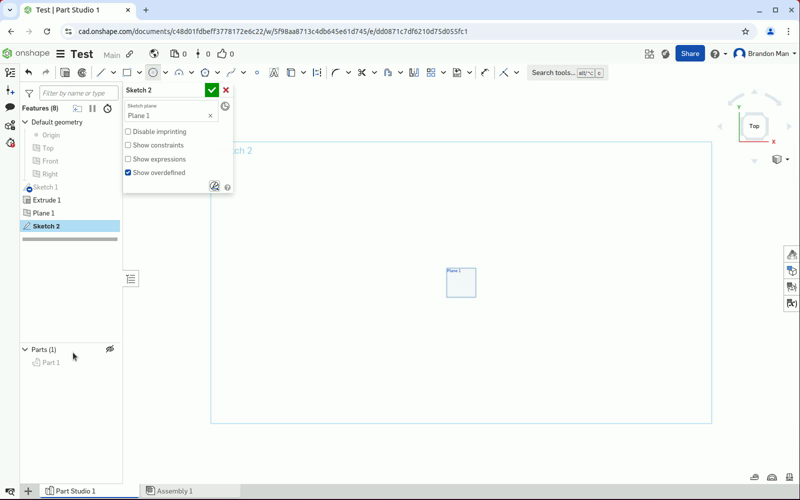
mouse_move(461, 282)
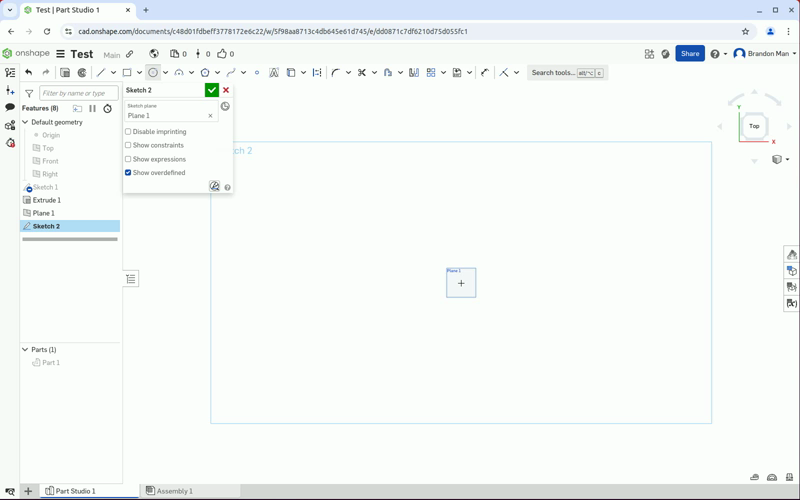
click(461, 282)
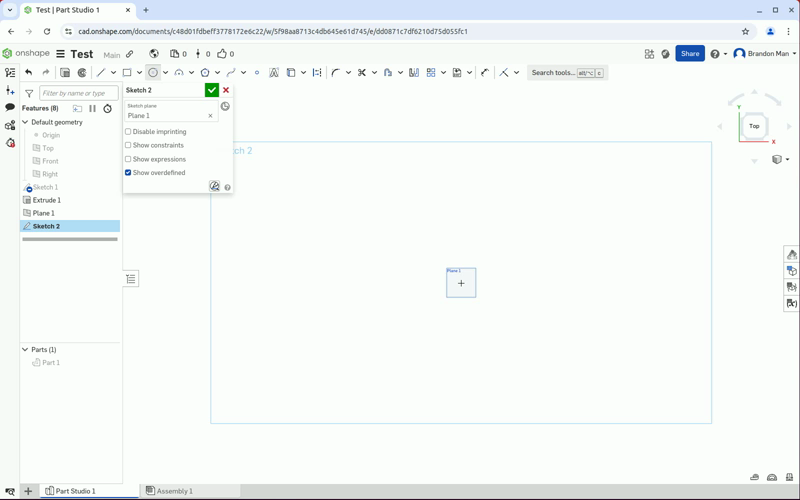
key_up(shift)
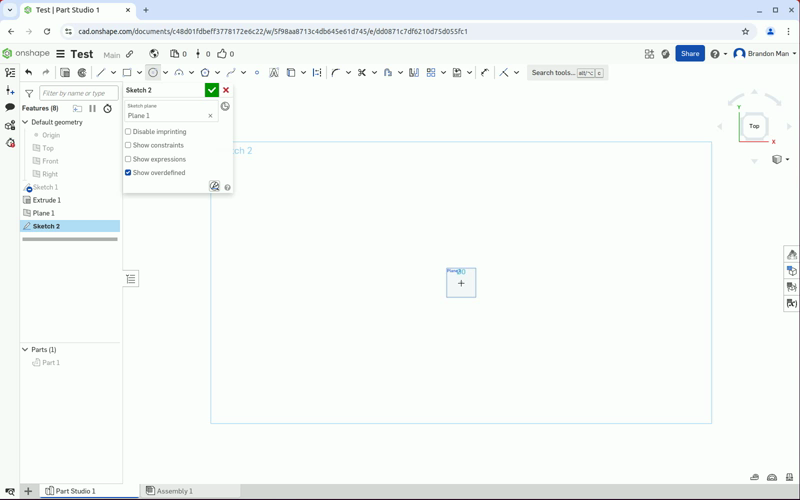
mouse_move(484, 282)
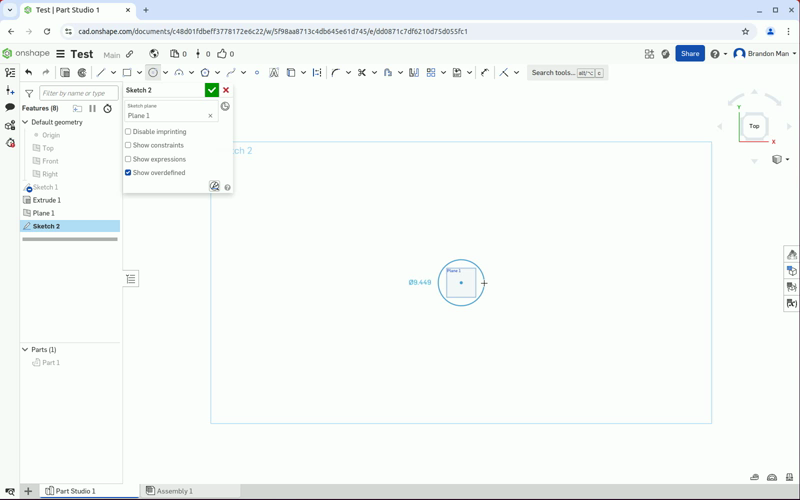
click(484, 282)
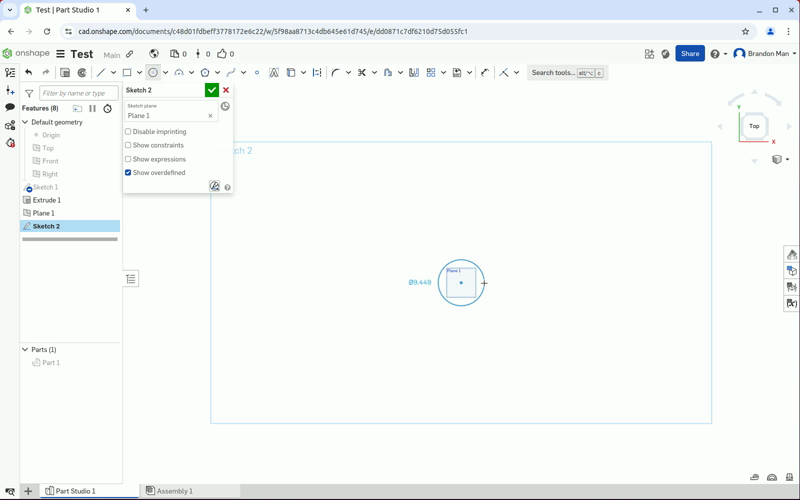
key(esc)
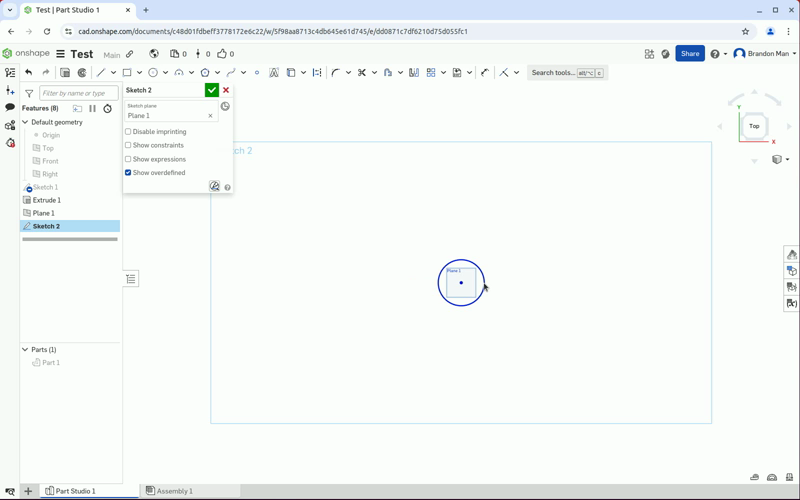
mouse_move(472, 268)
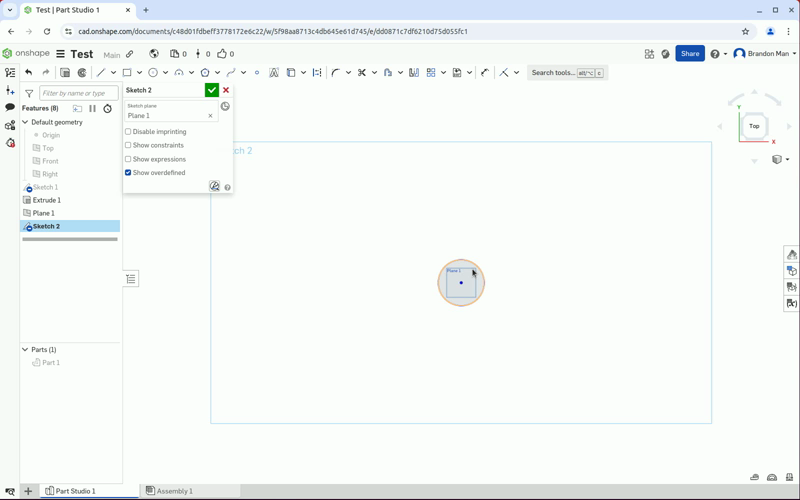
scroll(6)
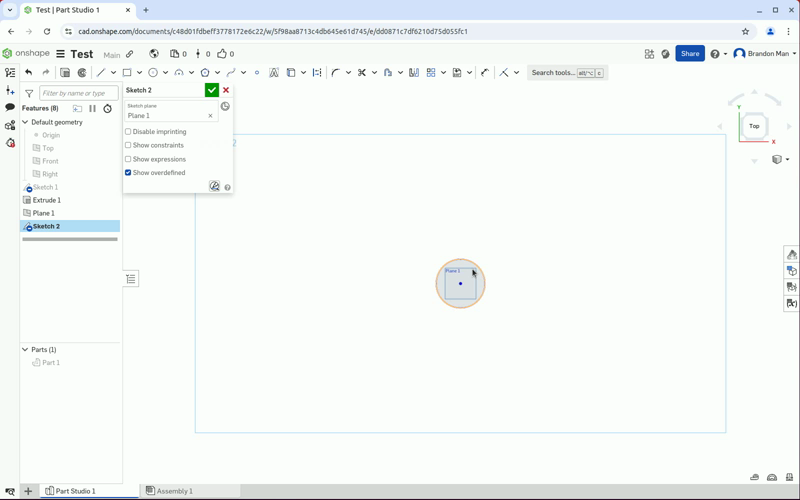
scroll(6)
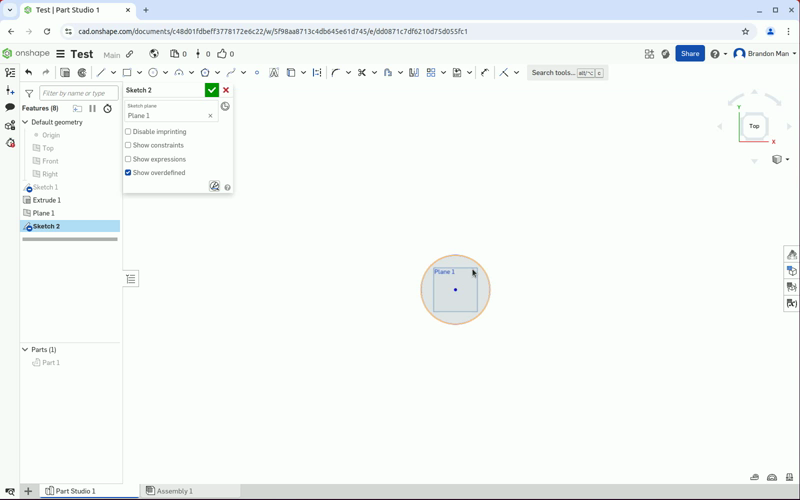
scroll(6)
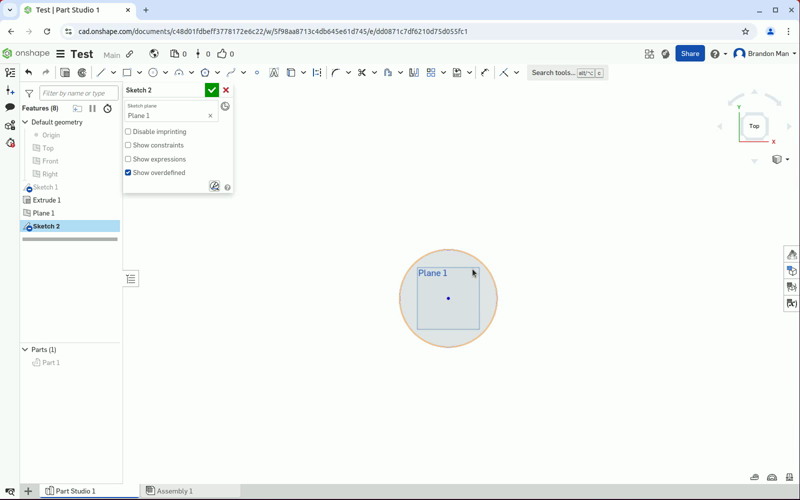
scroll(6)
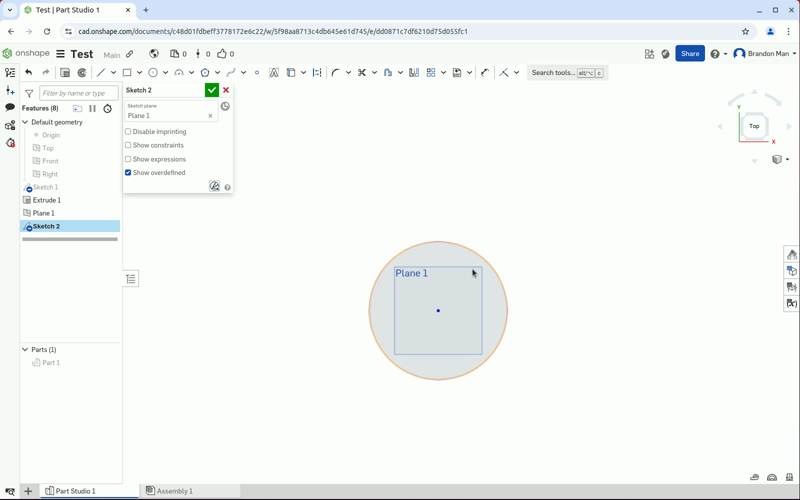
scroll(6)
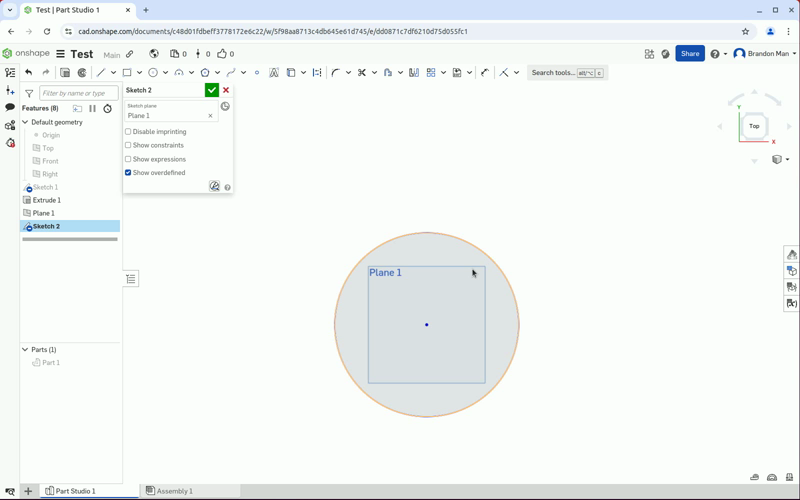
scroll(6)
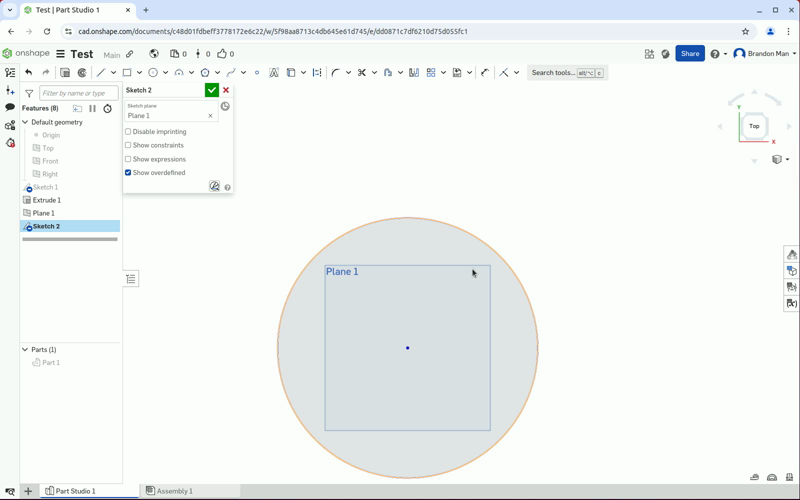
scroll(6)
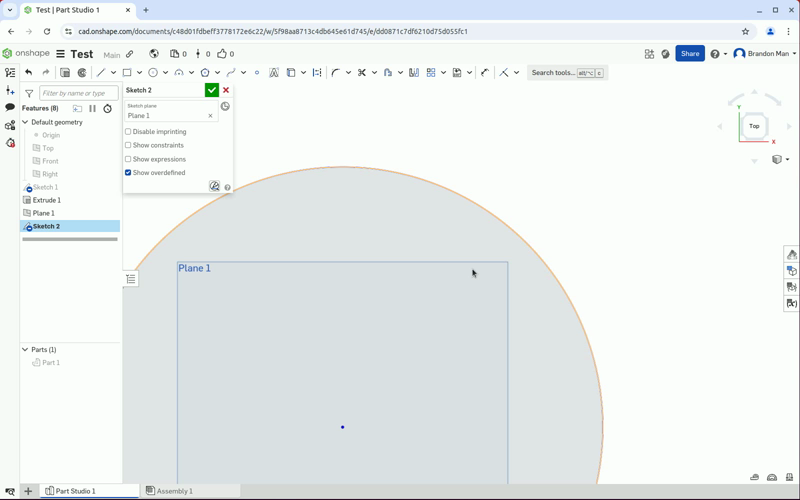
click(472, 268)
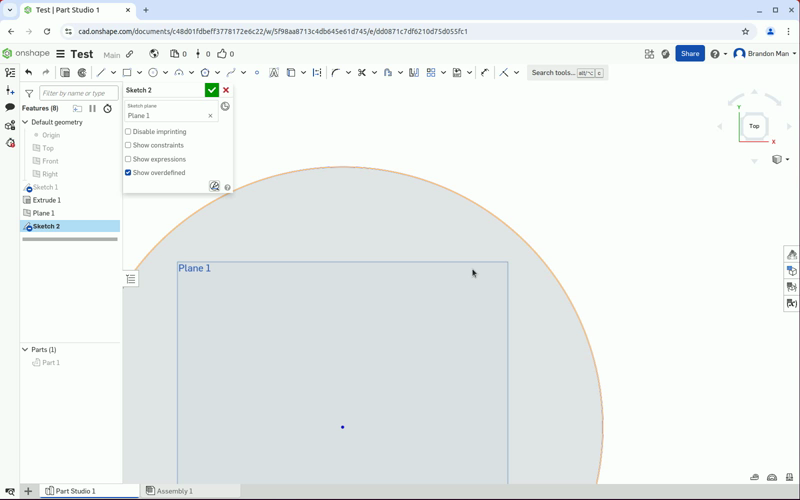
scroll(-6)
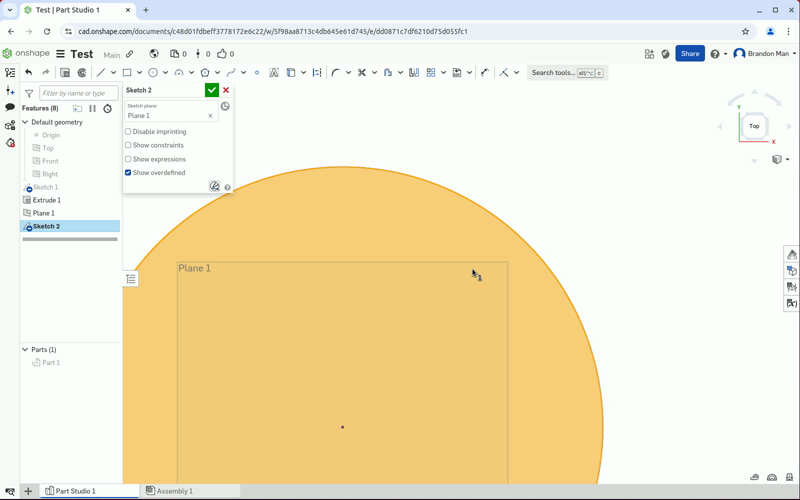
scroll(-6)
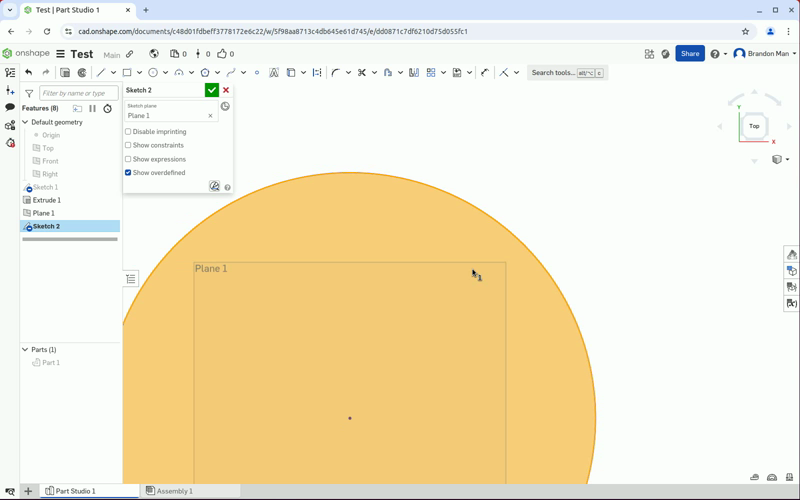
scroll(-6)
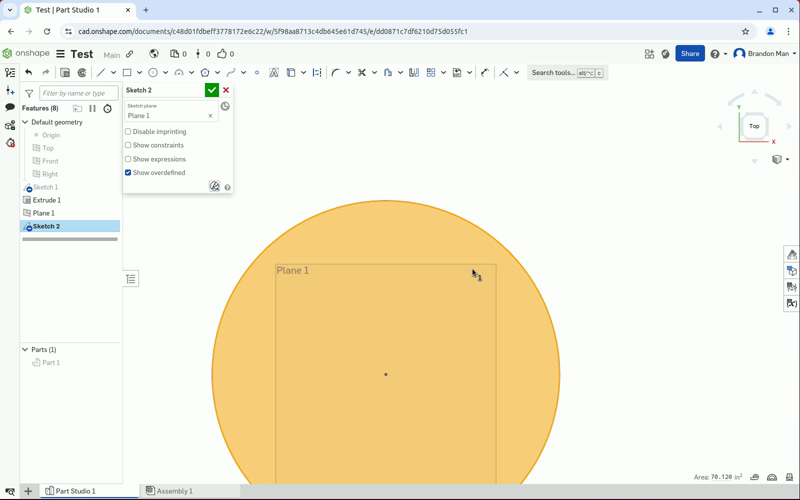
scroll(-6)
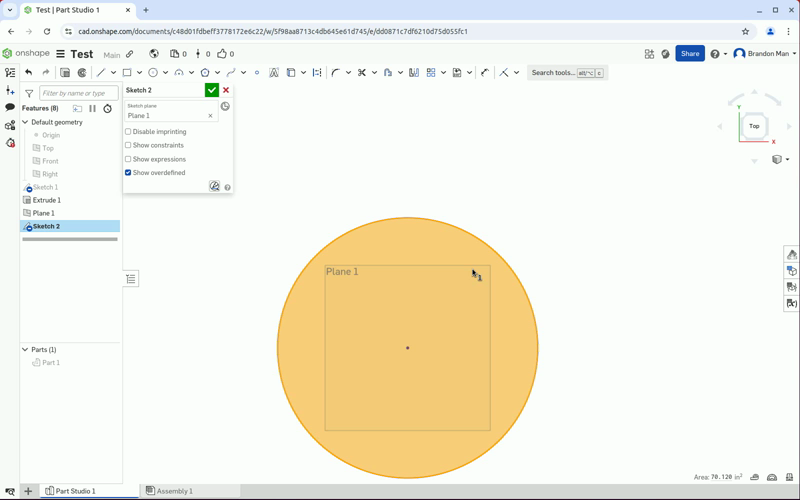
scroll(-6)
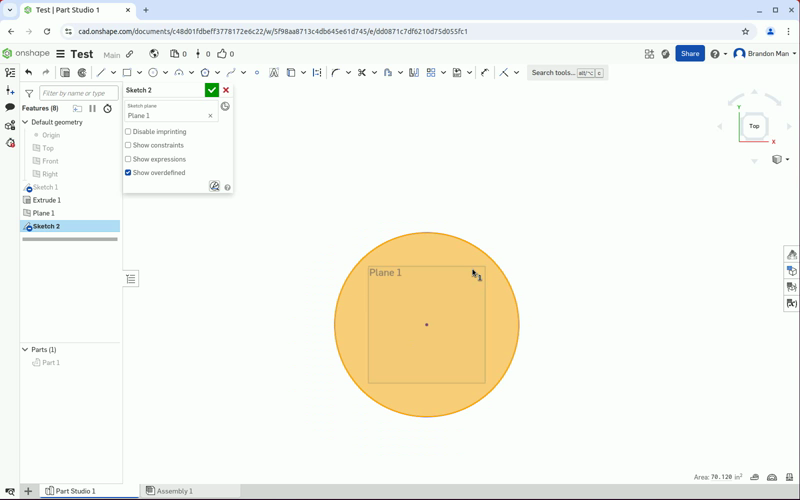
scroll(-6)
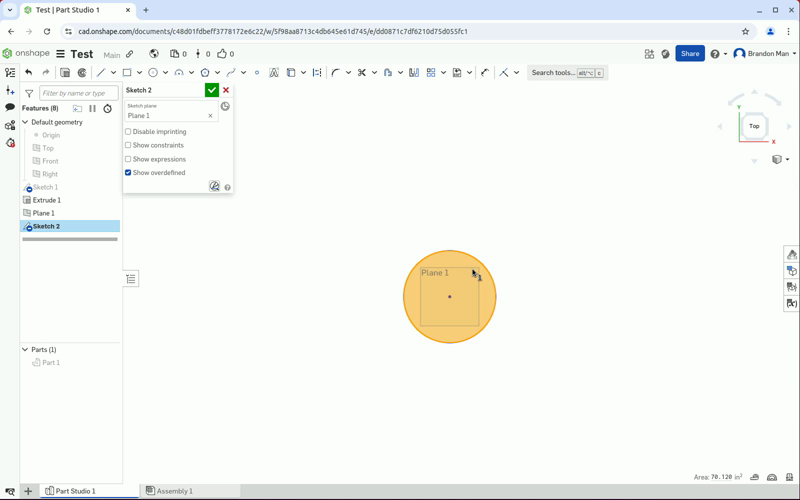
scroll(-6)
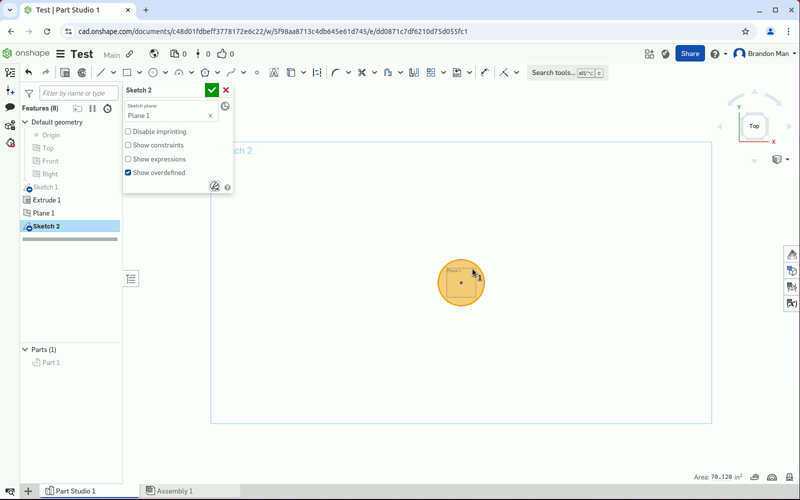
mouse_move(73, 352)
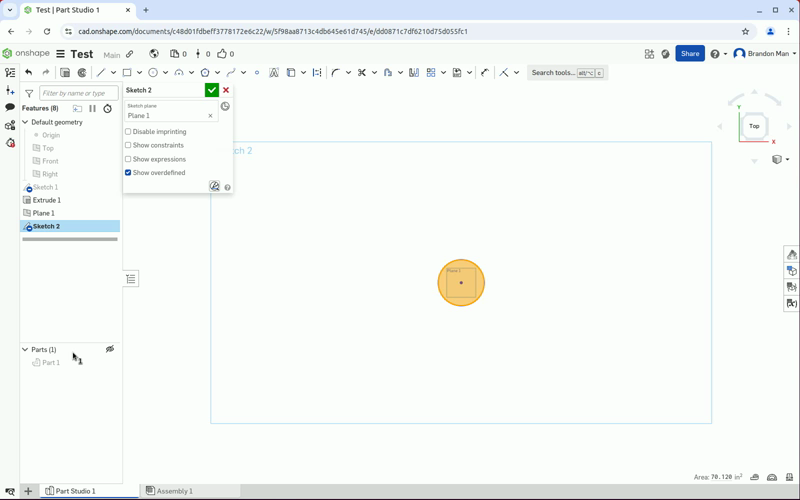
key(shift+y)
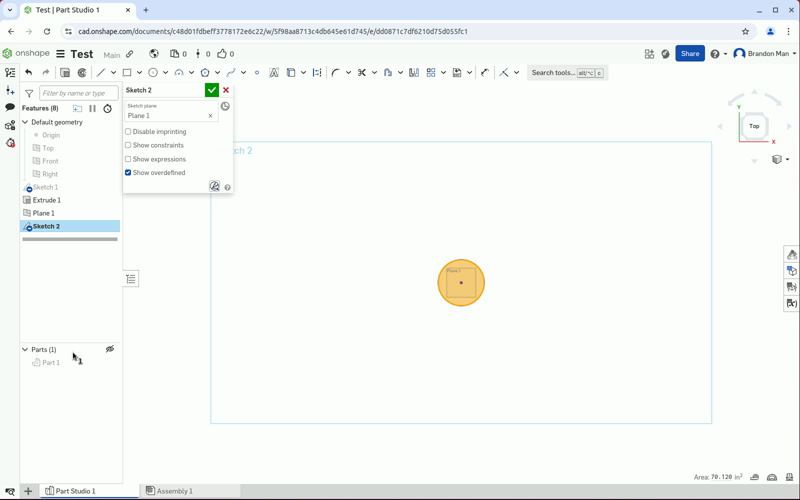
key(shift+e)
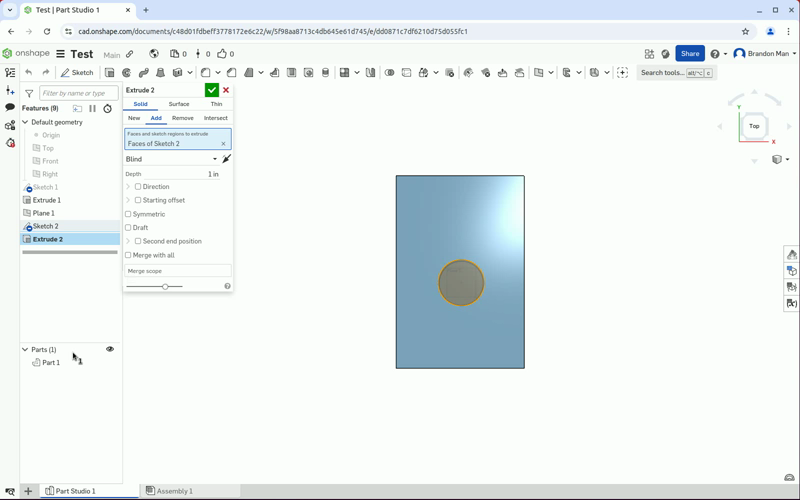
mouse_move(143, 106)
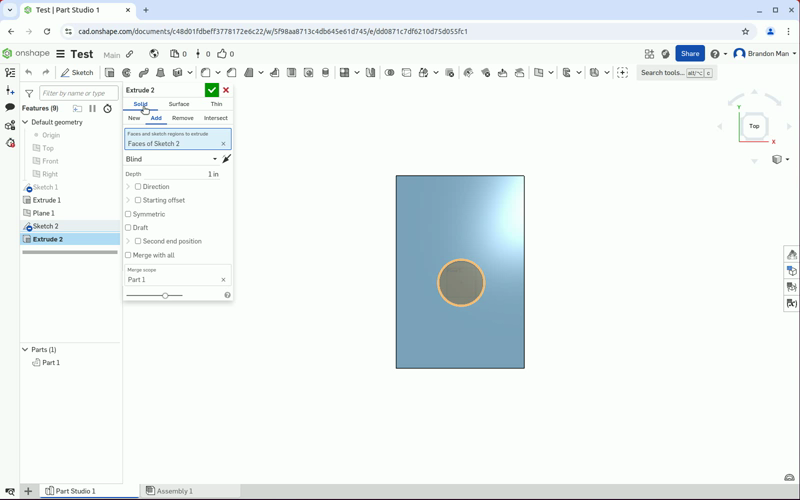
click(143, 106)
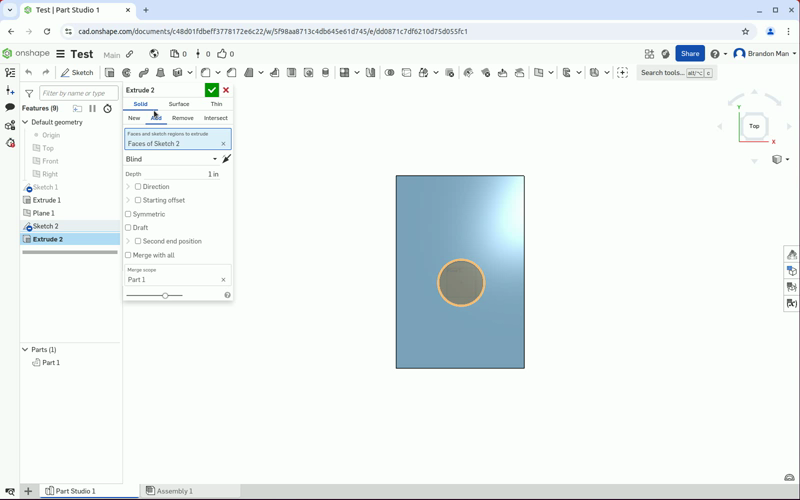
mouse_move(186, 120)
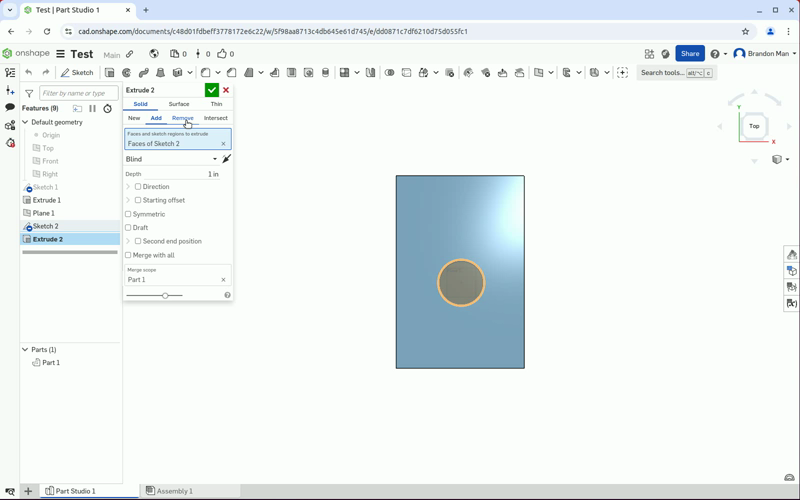
click(186, 120)
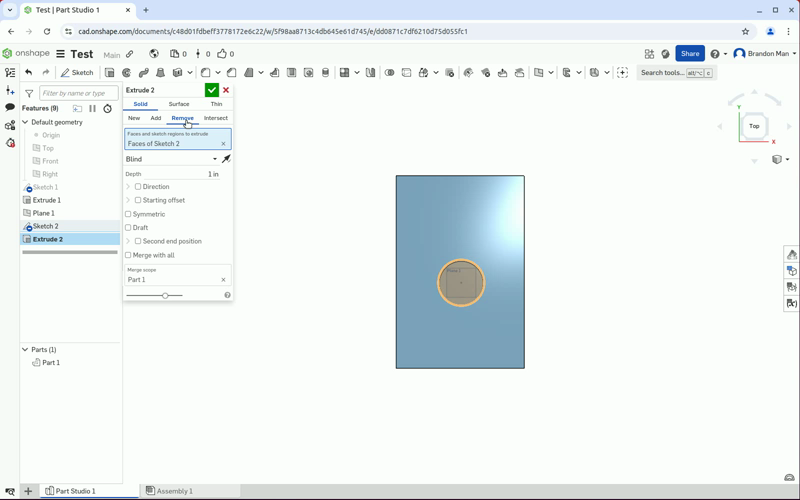
key(tab, 4)
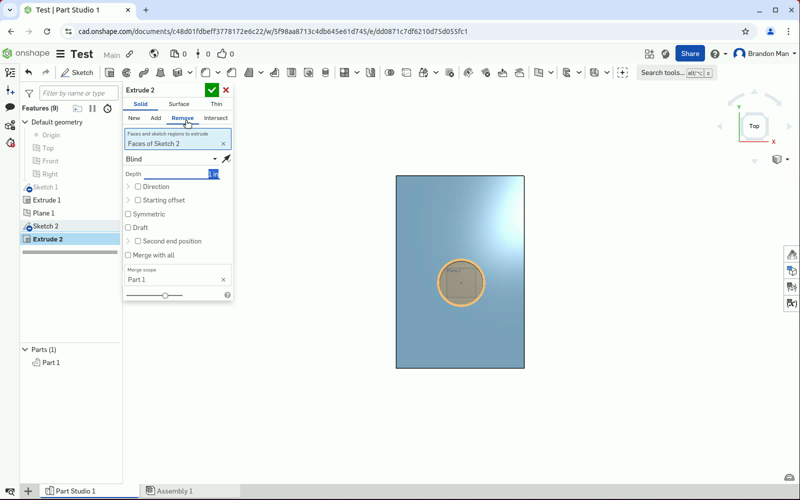
text(11.073)
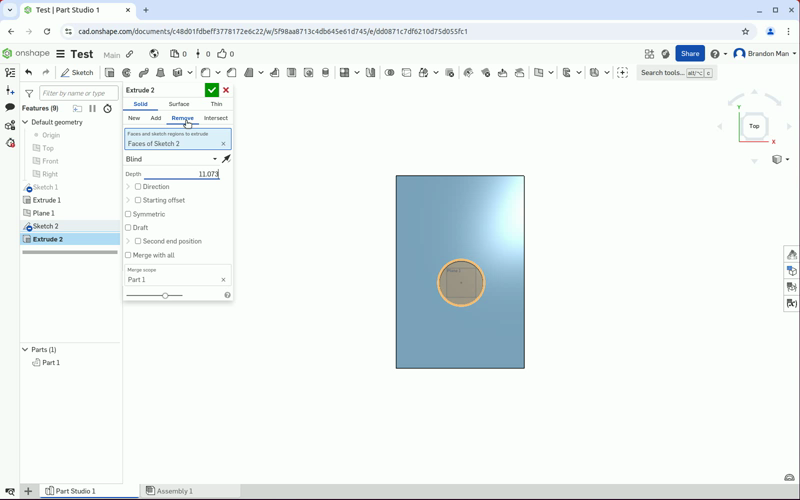
key(tab, 6)
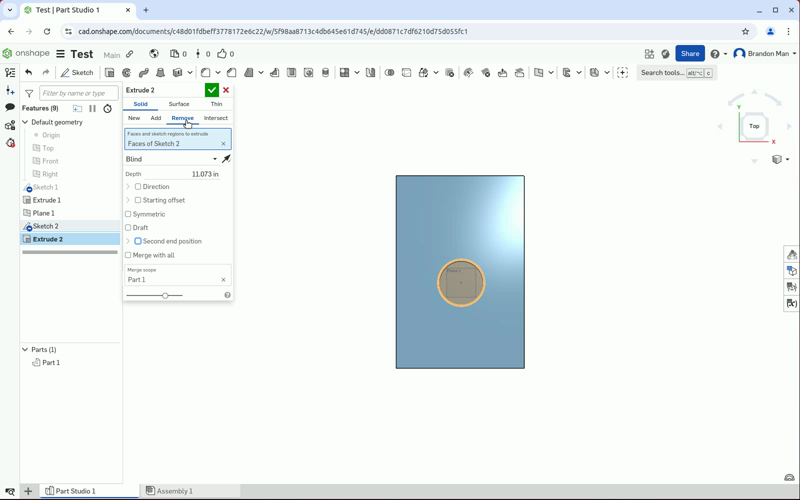
key(space)
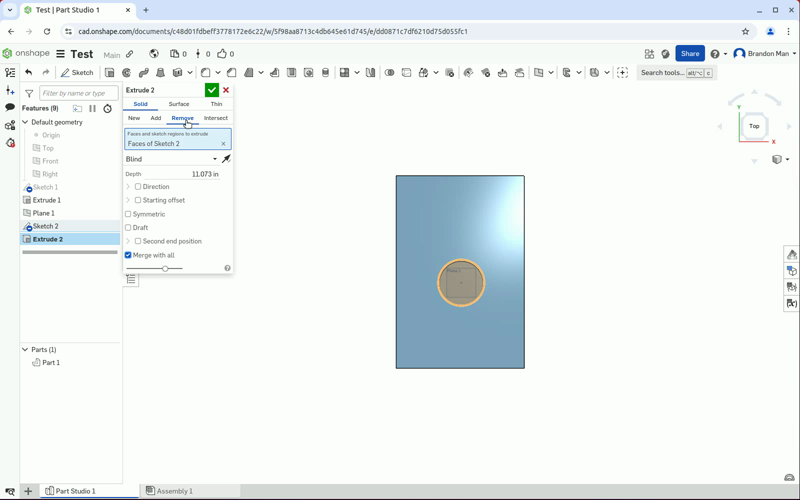
key(enter)
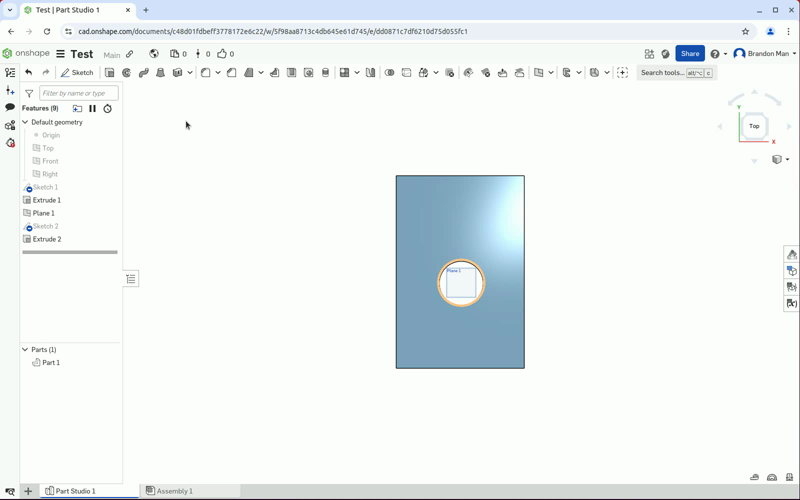
key(shift+h)
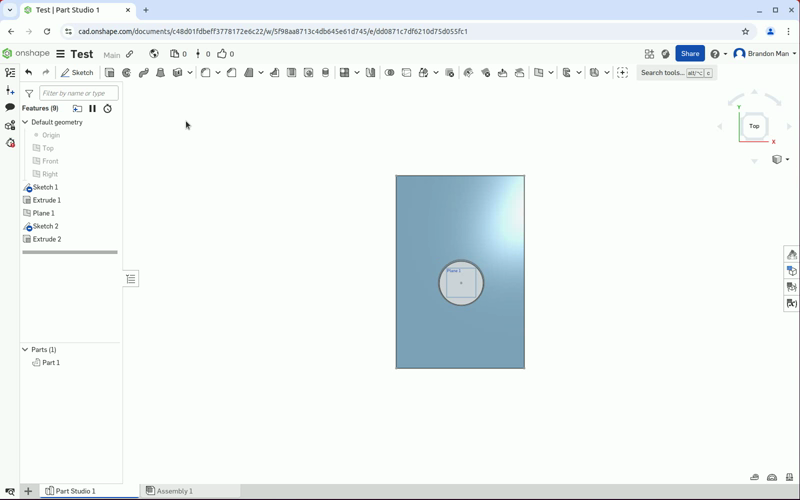
key(shift+h)
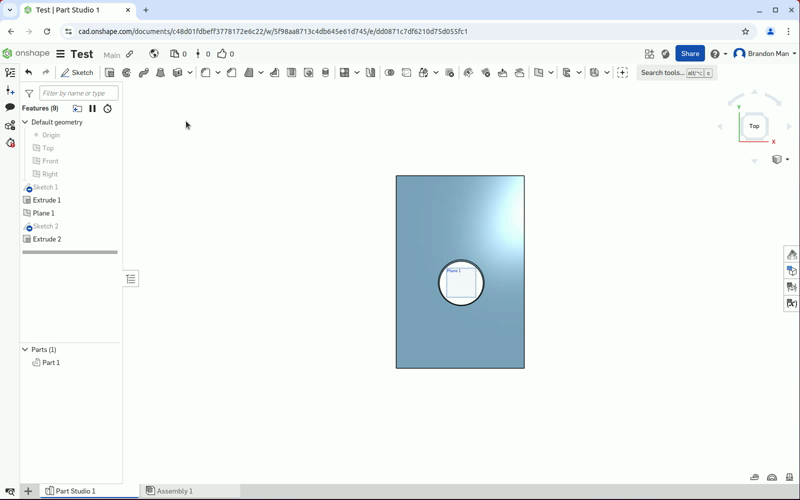
mouse_move(73, 189)
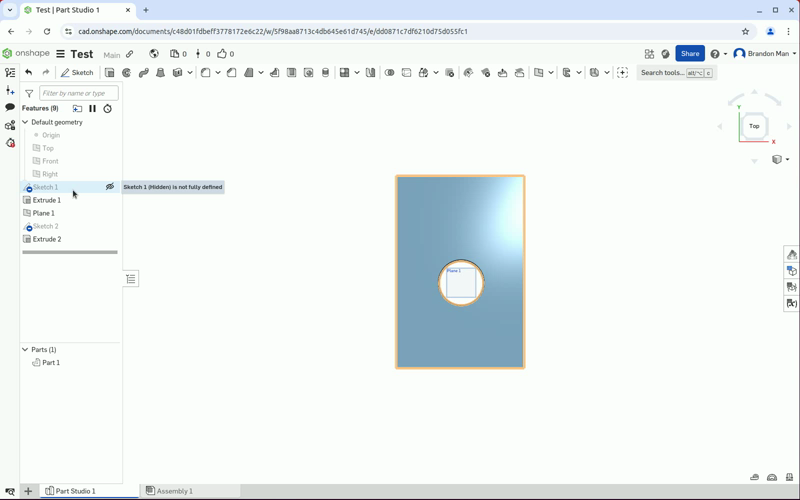
click(73, 189)
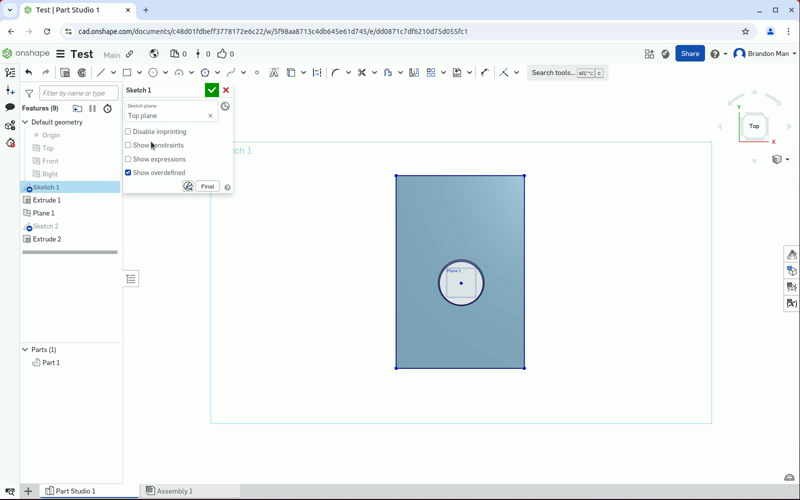
mouse_move(229, 92)
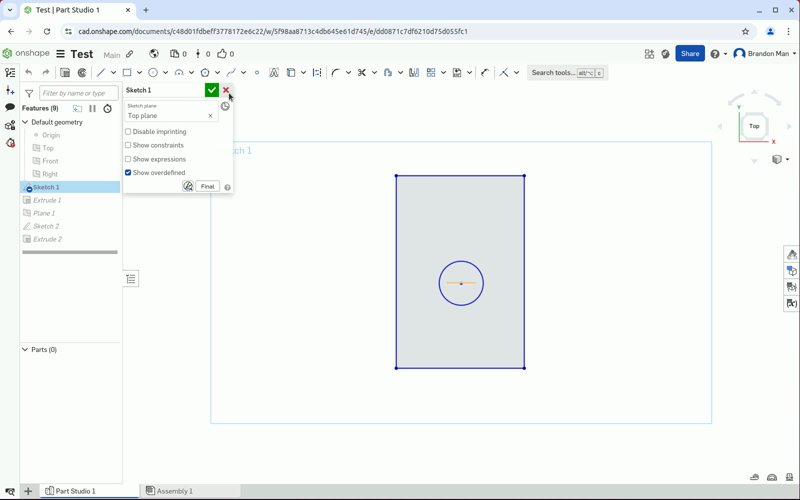
click(229, 92)
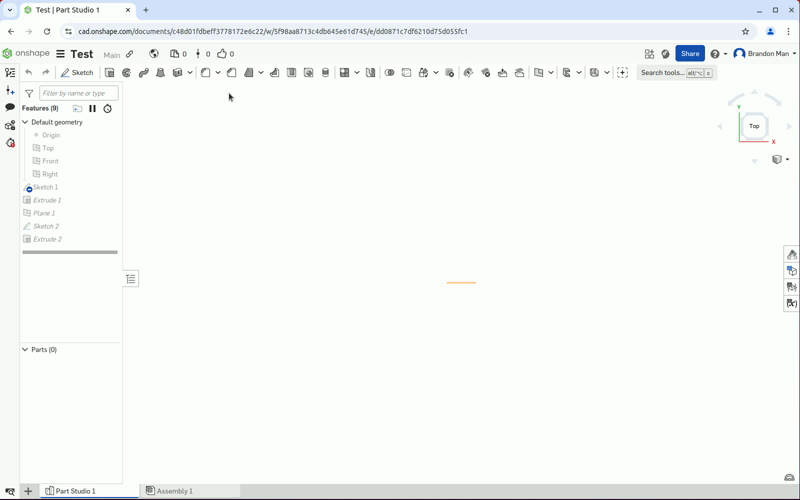
key(shift+s)
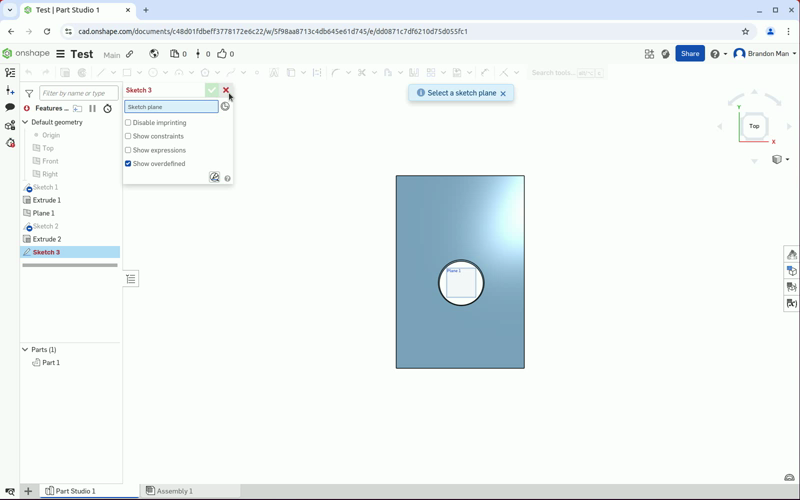
mouse_move(73, 215)
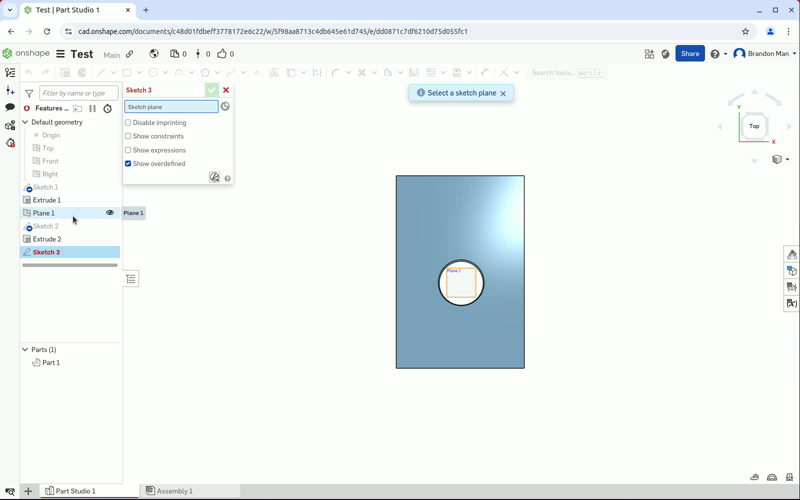
click(73, 215)
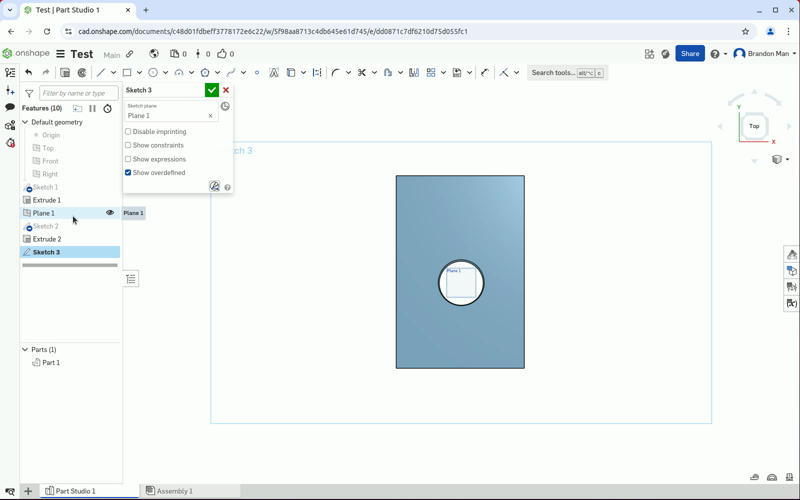
mouse_move(73, 352)
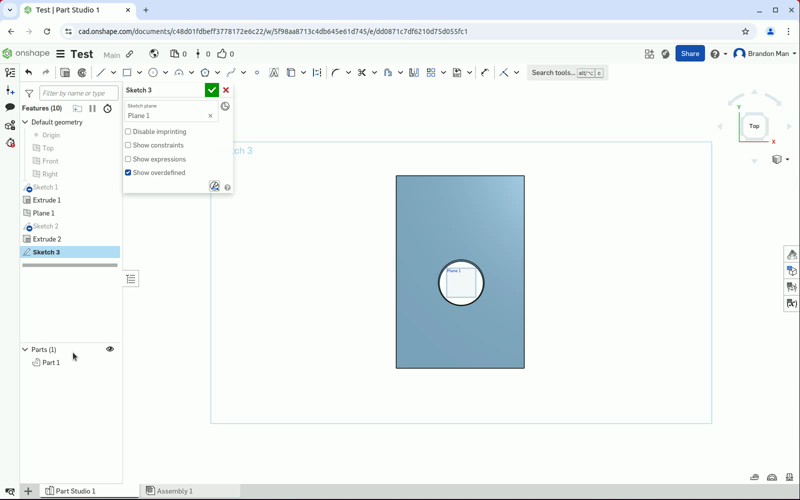
key(y)
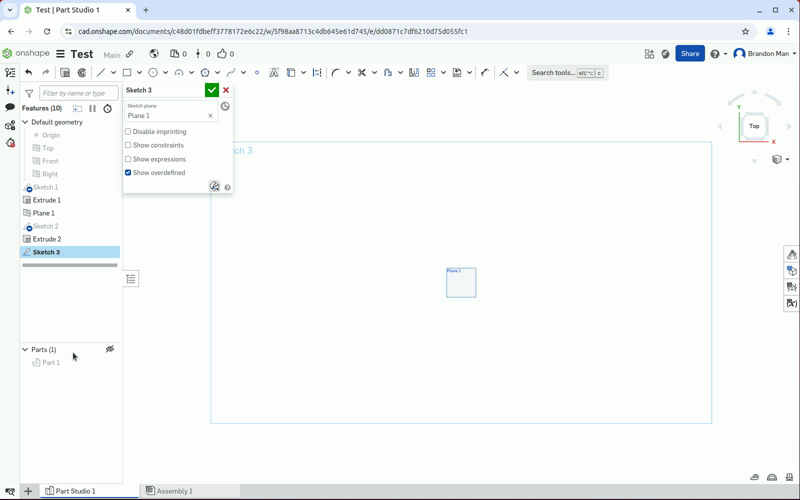
key(l)
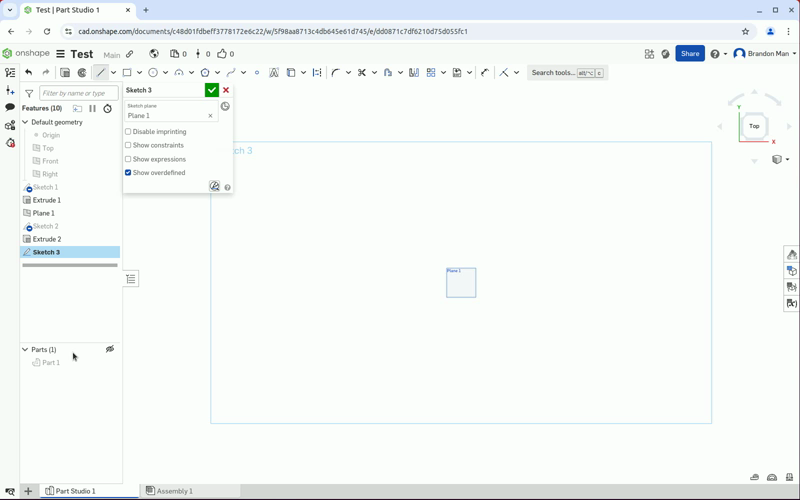
key_down(shift)
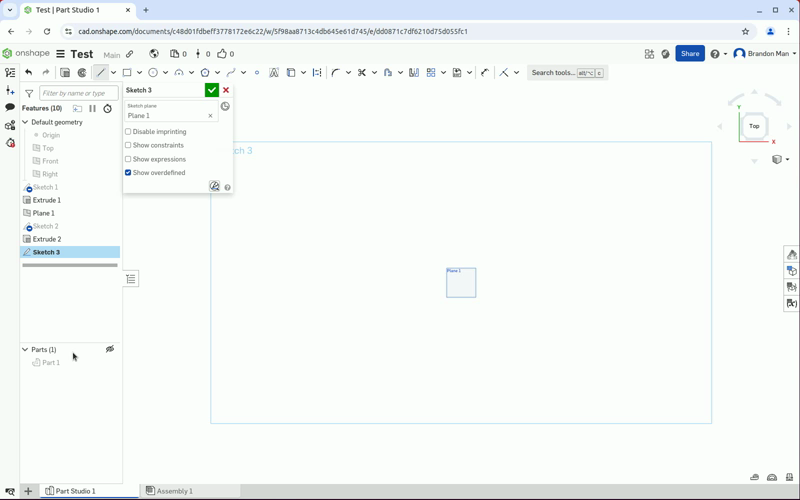
mouse_move(413, 282)
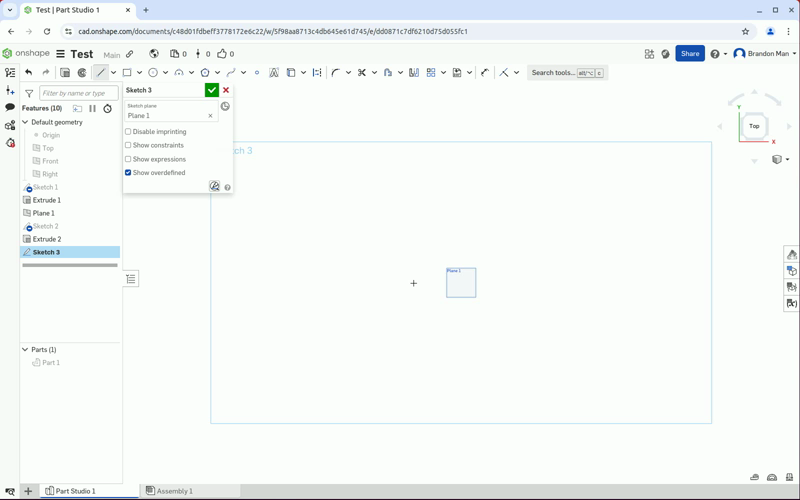
click(413, 282)
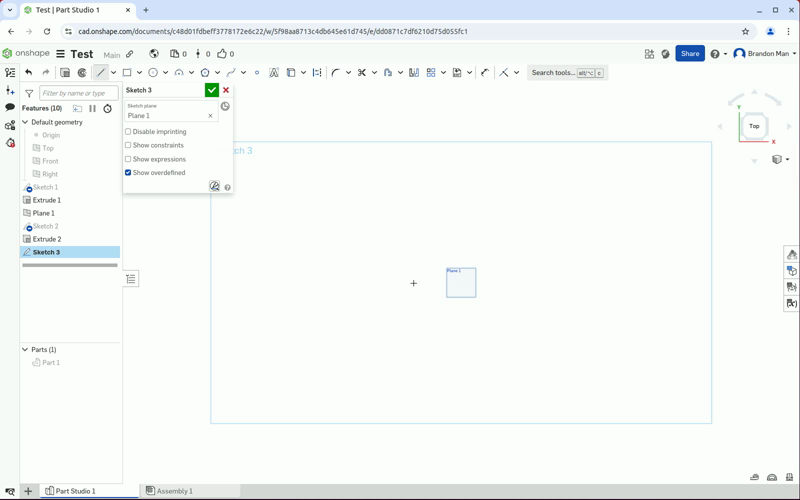
key_up(shift)
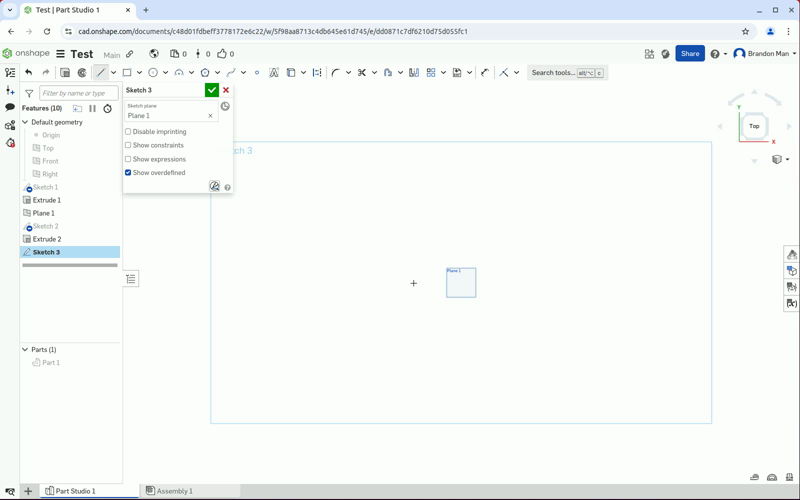
key_down(shift)
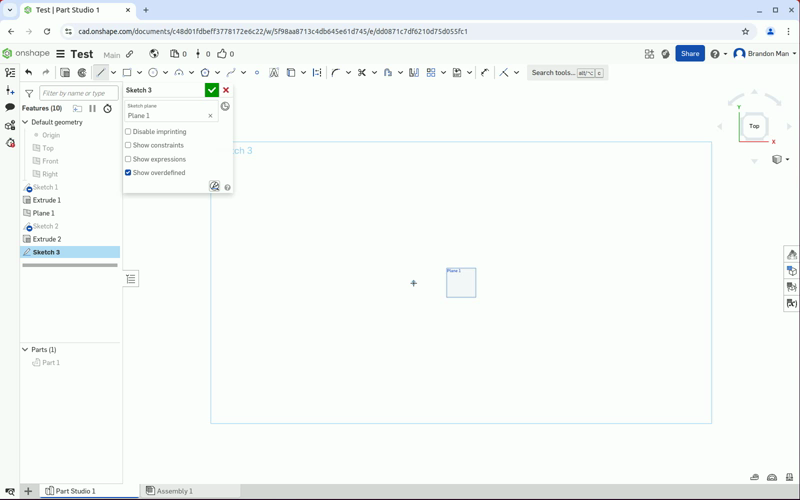
mouse_move(444, 282)
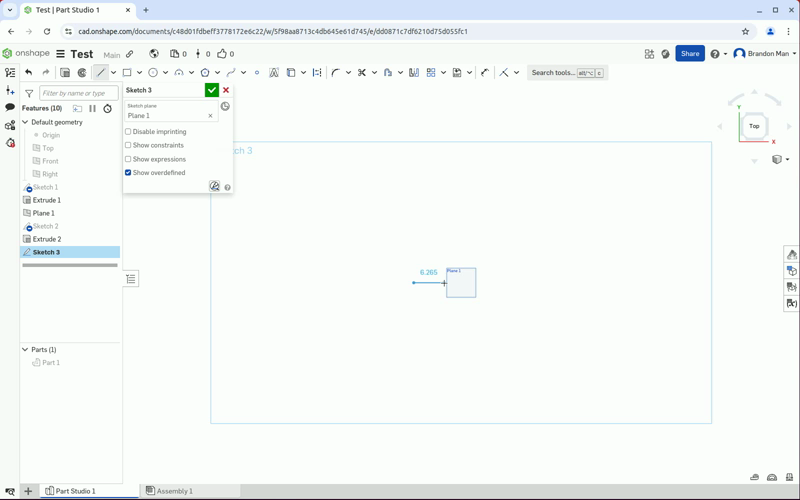
mouse_move(437, 322)
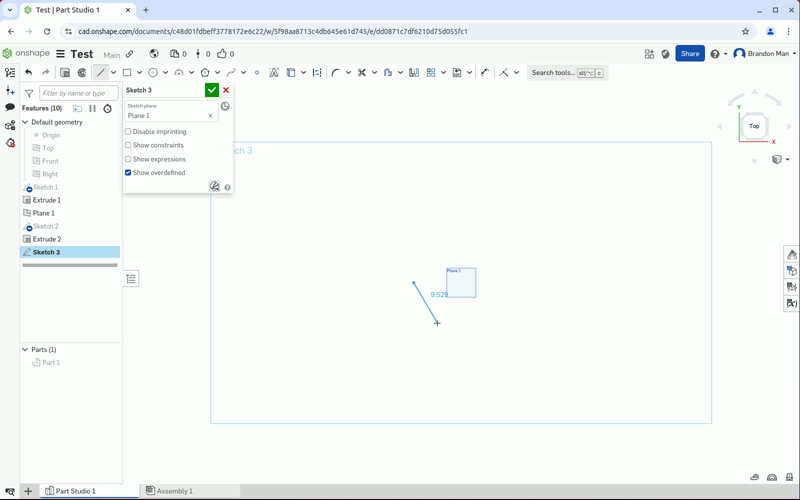
click(437, 322)
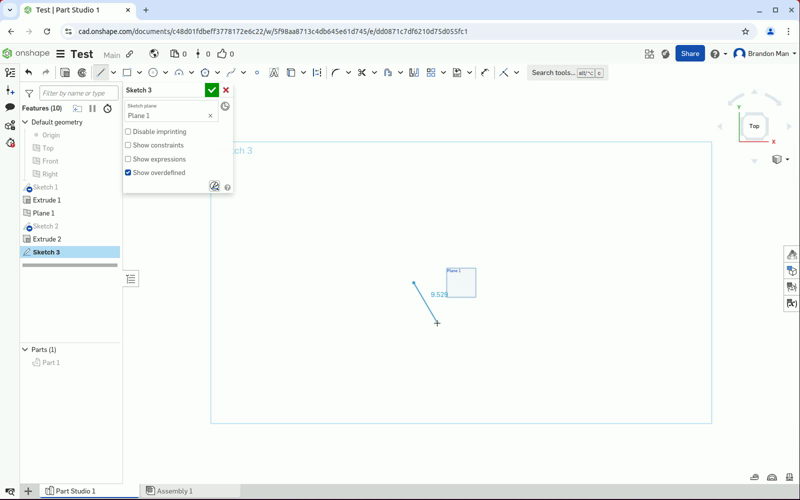
key_up(shift)
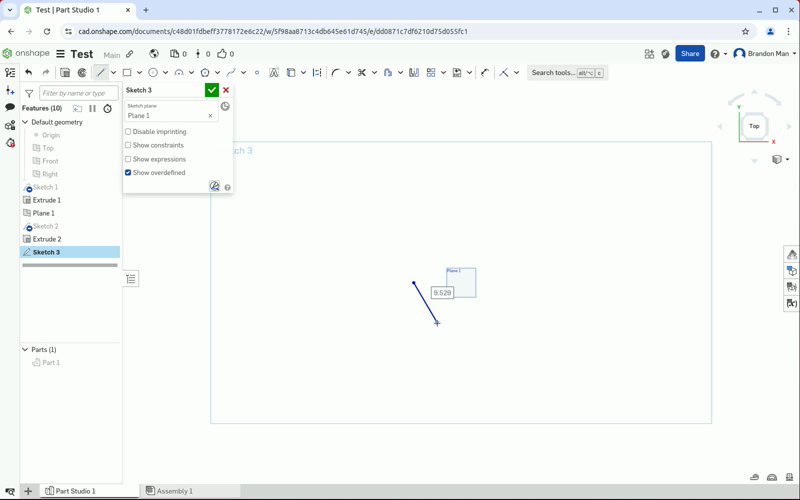
key_down(shift)
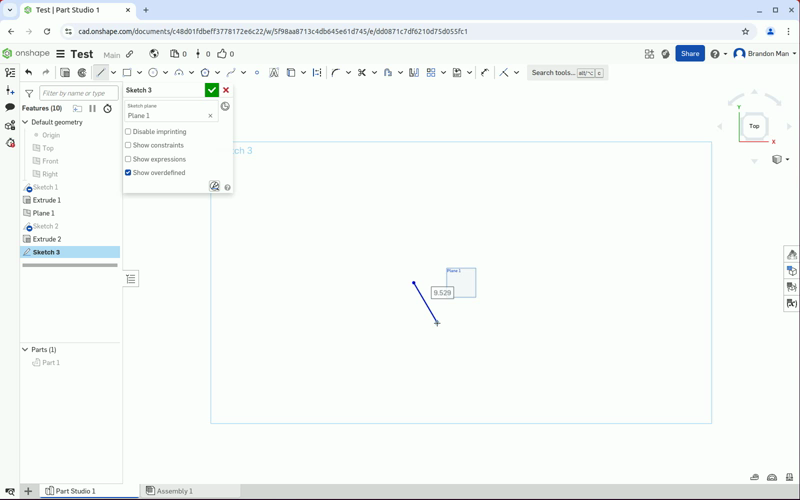
mouse_move(467, 322)
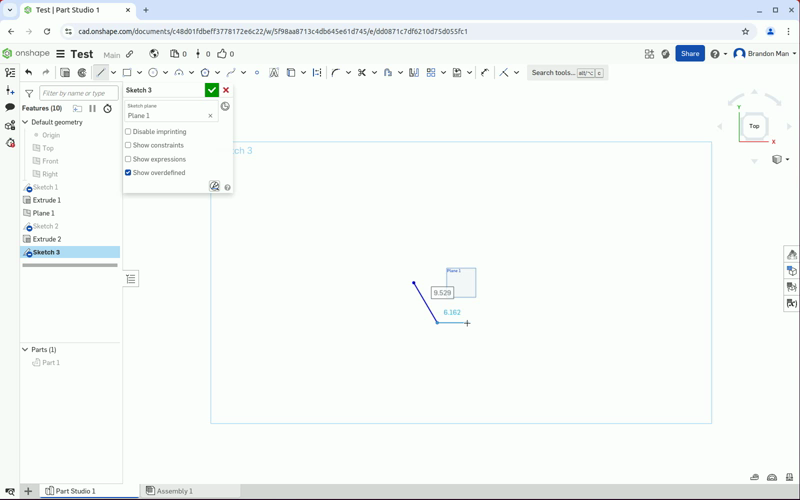
mouse_move(483, 322)
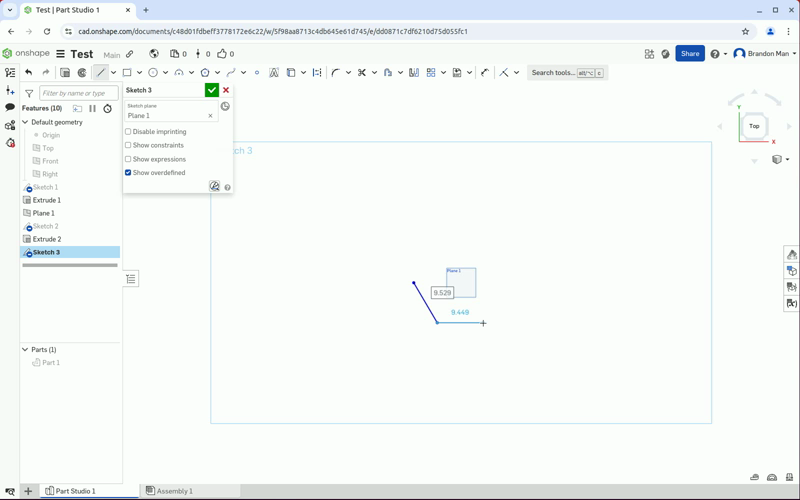
click(483, 322)
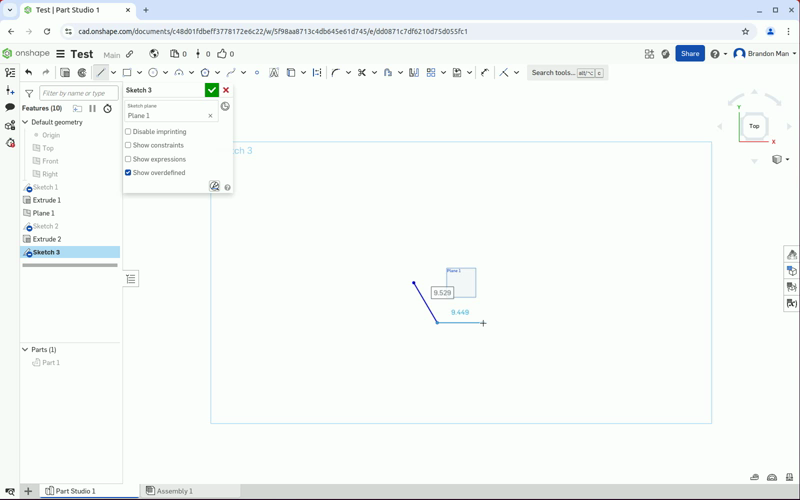
key_up(shift)
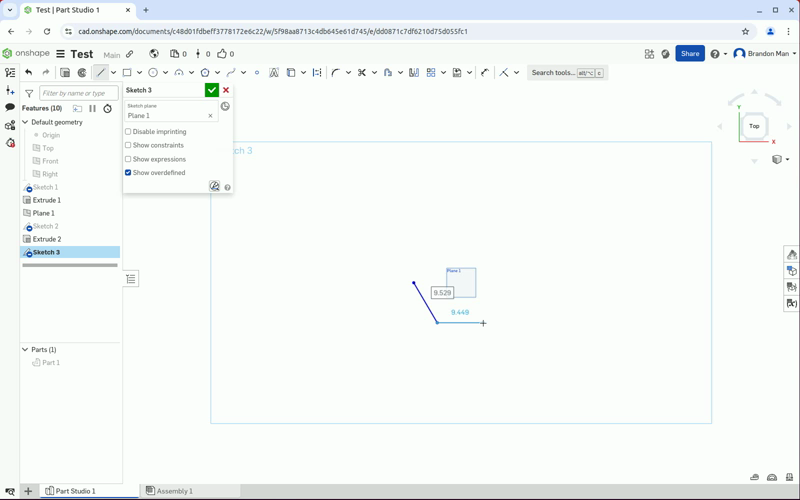
key_down(shift)
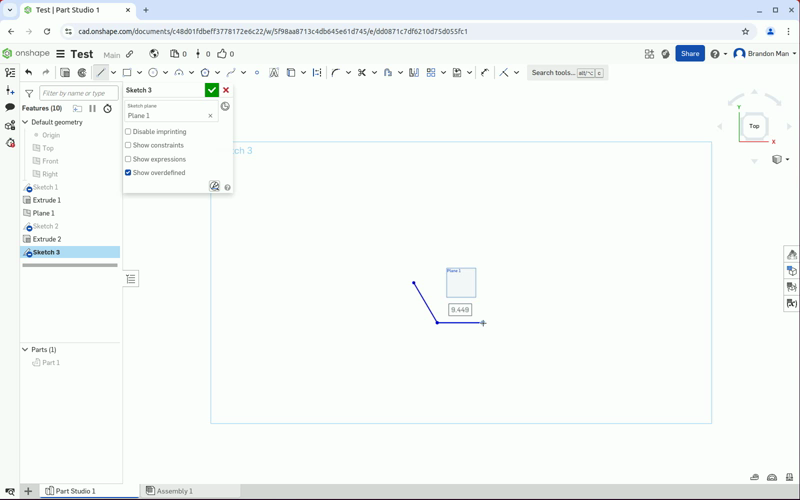
mouse_move(513, 322)
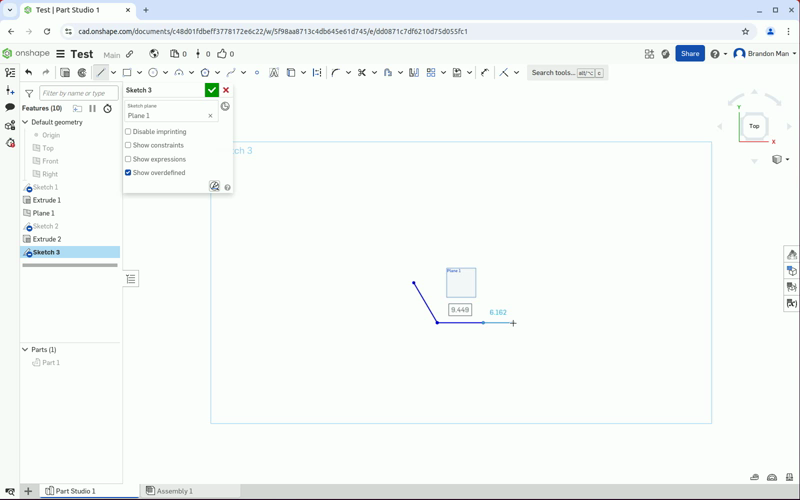
mouse_move(506, 282)
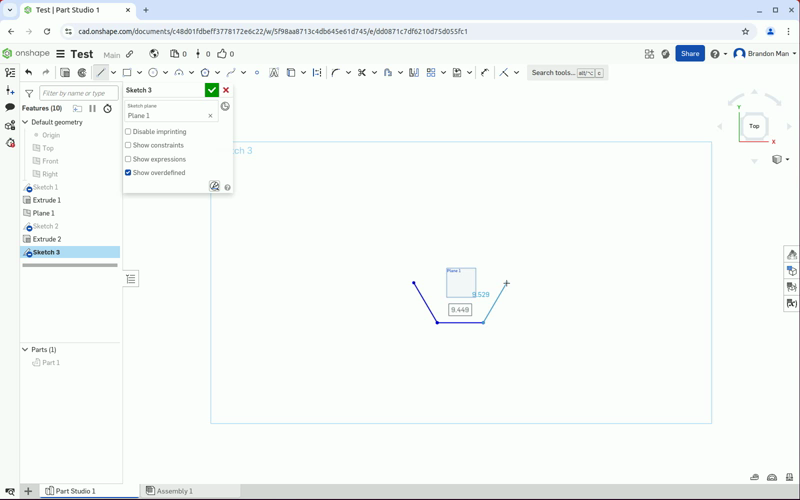
click(506, 282)
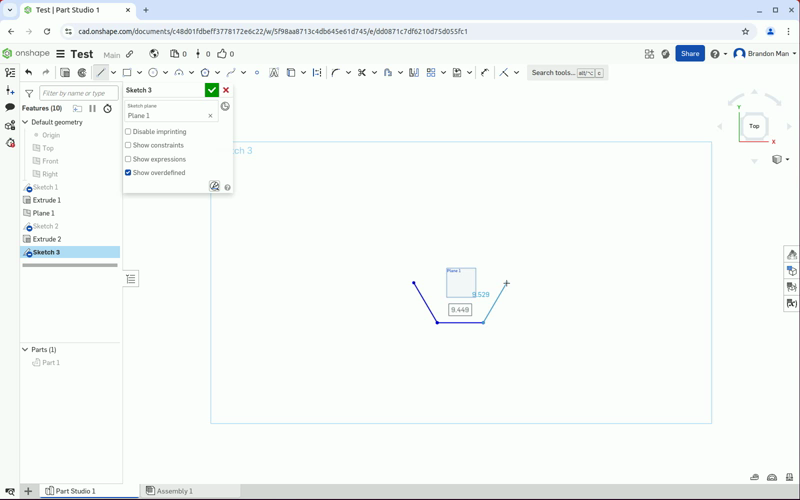
key_up(shift)
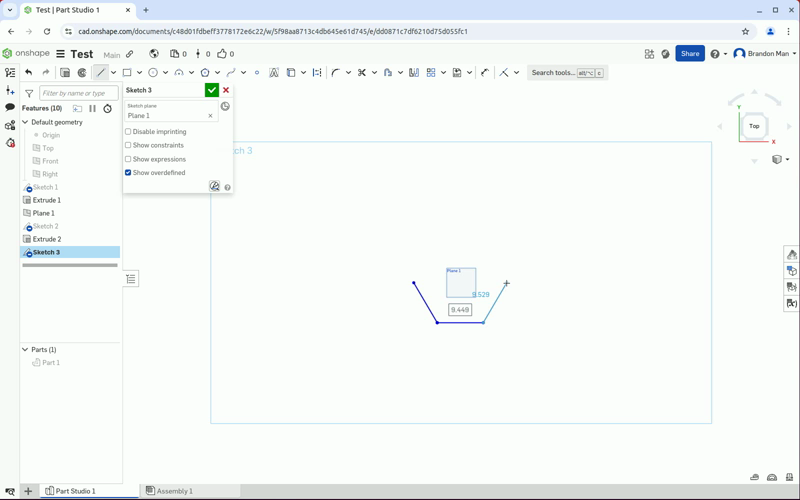
key_down(shift)
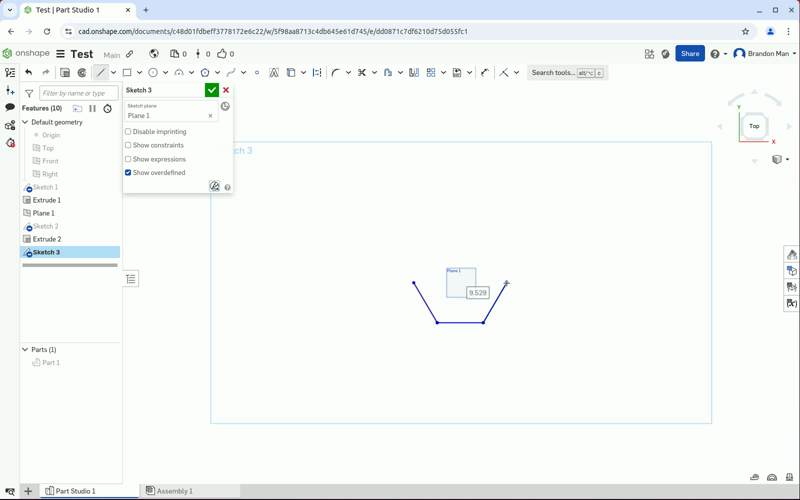
mouse_move(536, 282)
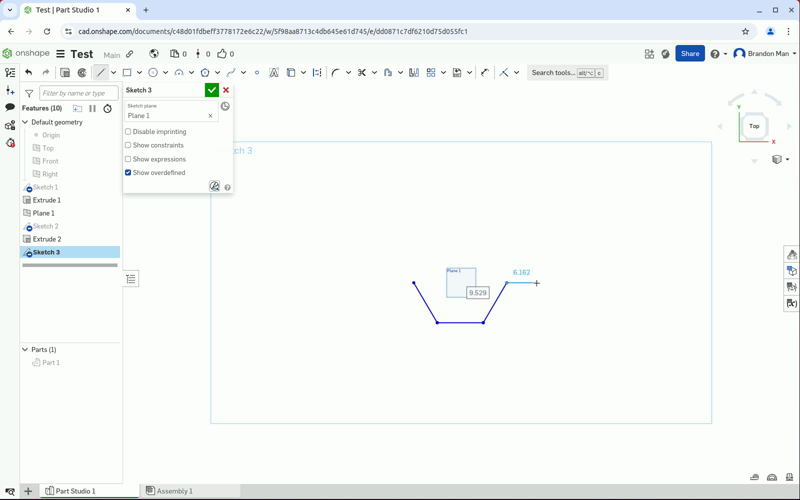
mouse_move(483, 243)
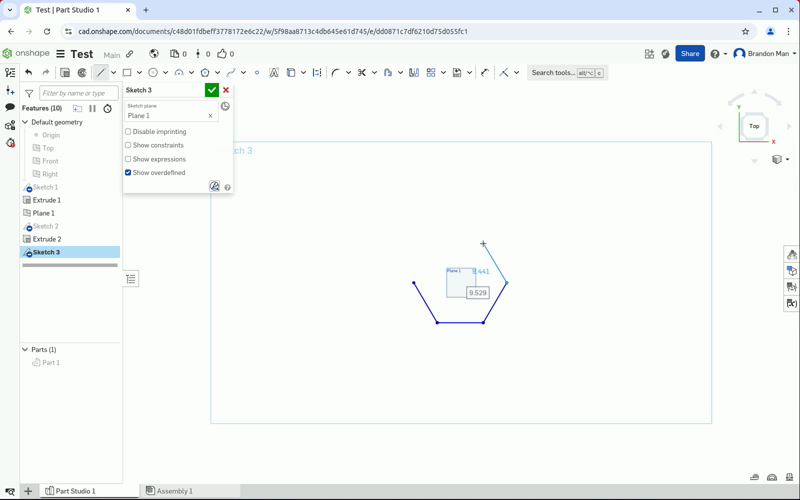
click(483, 243)
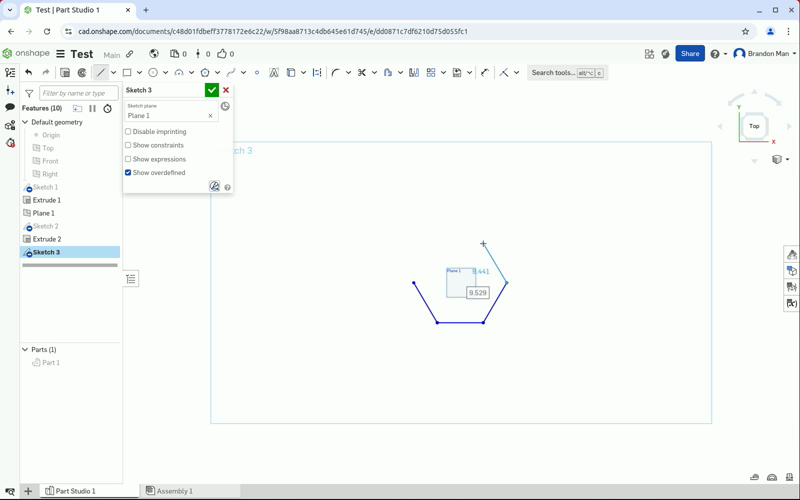
key_up(shift)
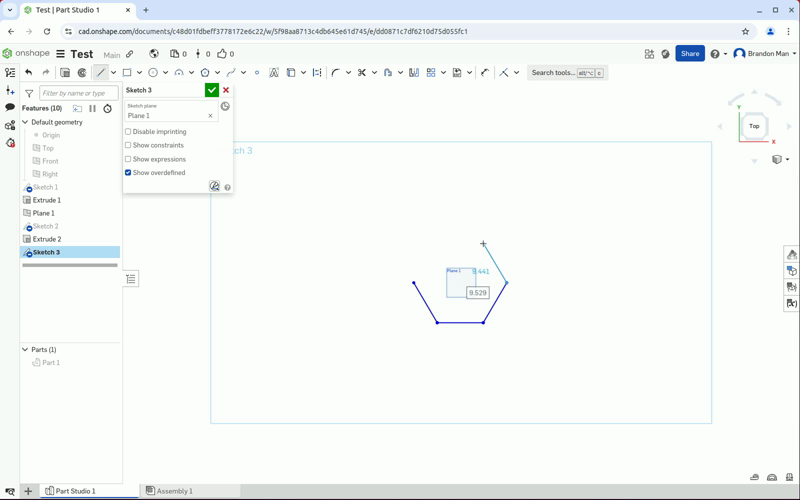
key_down(shift)
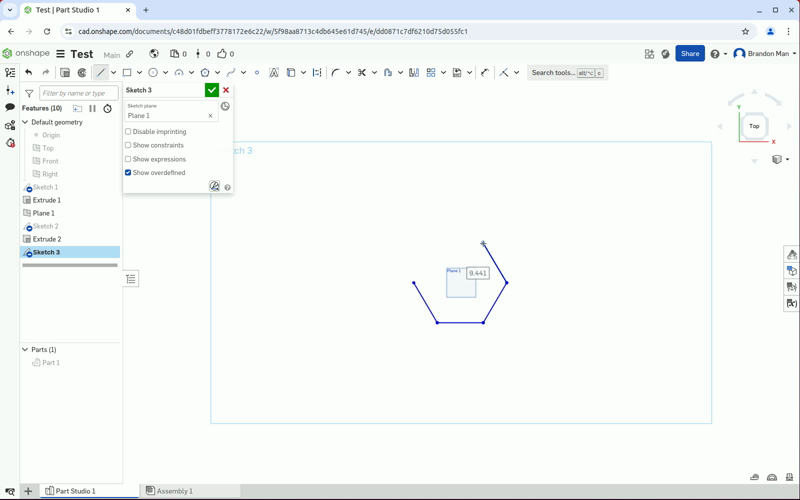
mouse_move(513, 243)
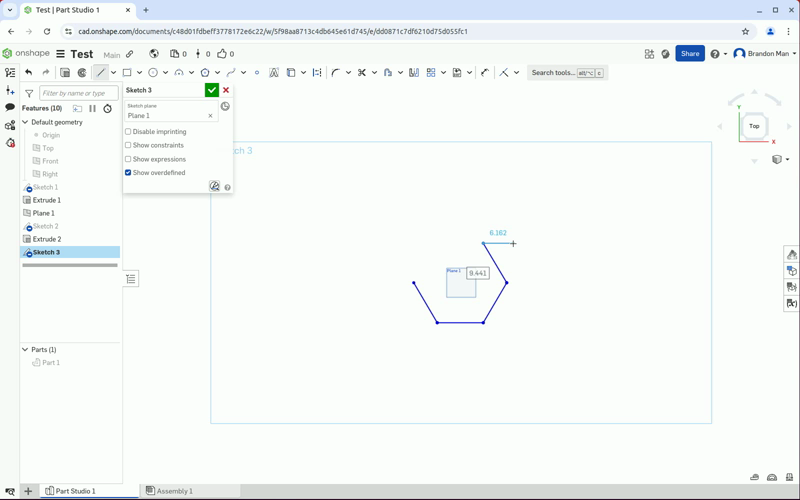
mouse_move(437, 243)
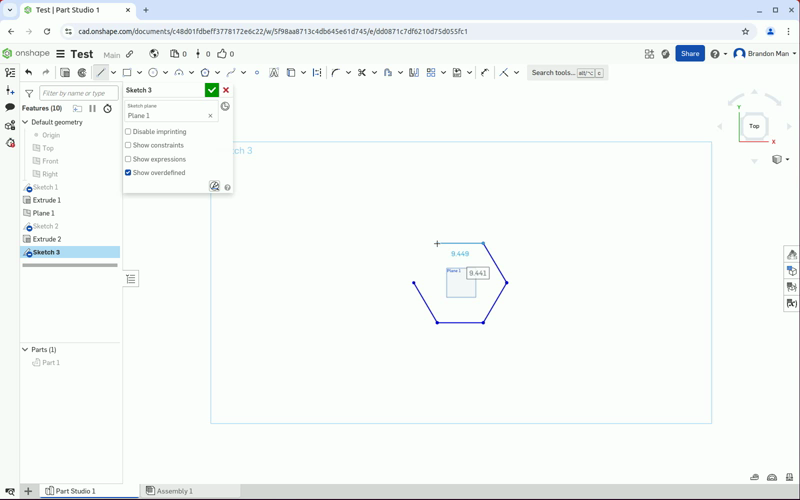
click(437, 243)
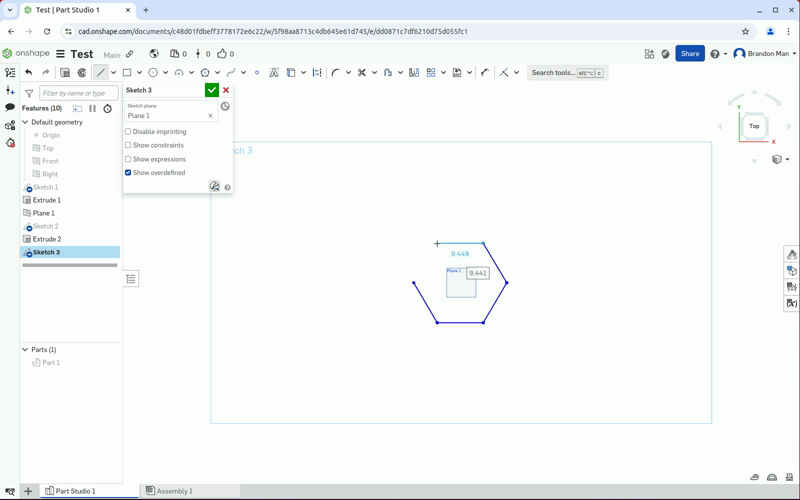
key_up(shift)
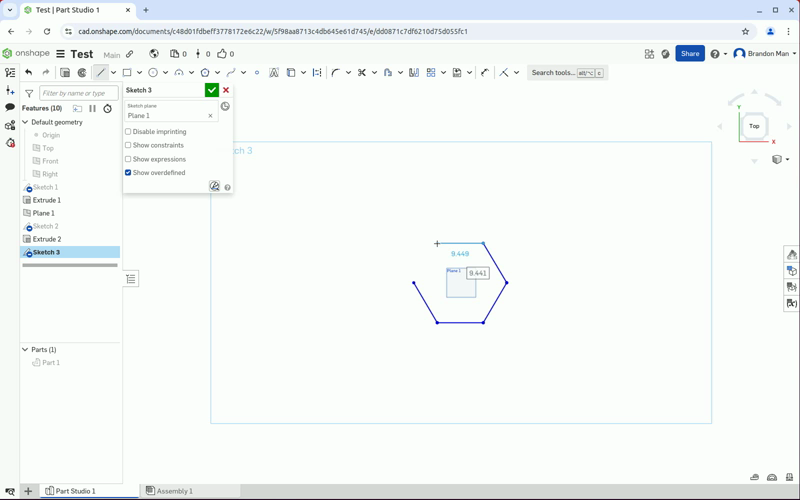
mouse_move(467, 243)
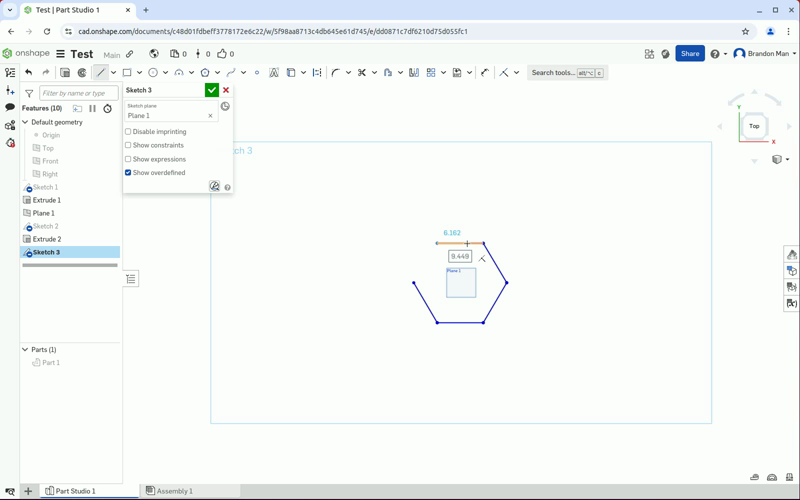
key_down(shift)
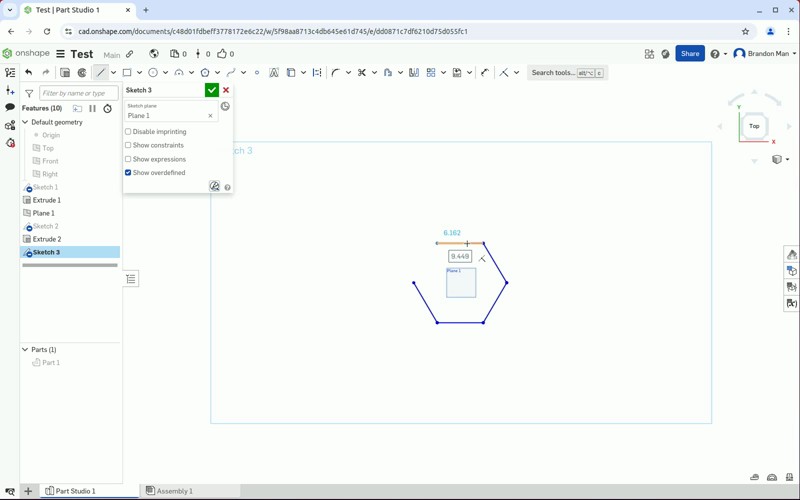
mouse_move(413, 282)
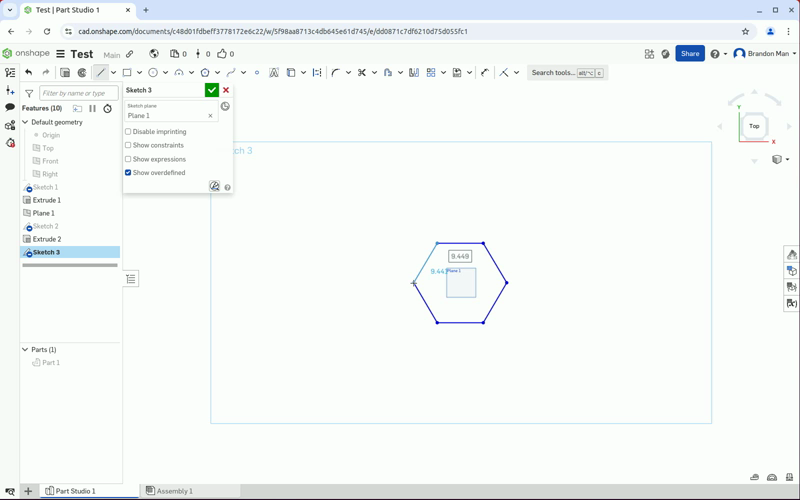
key_up(shift)
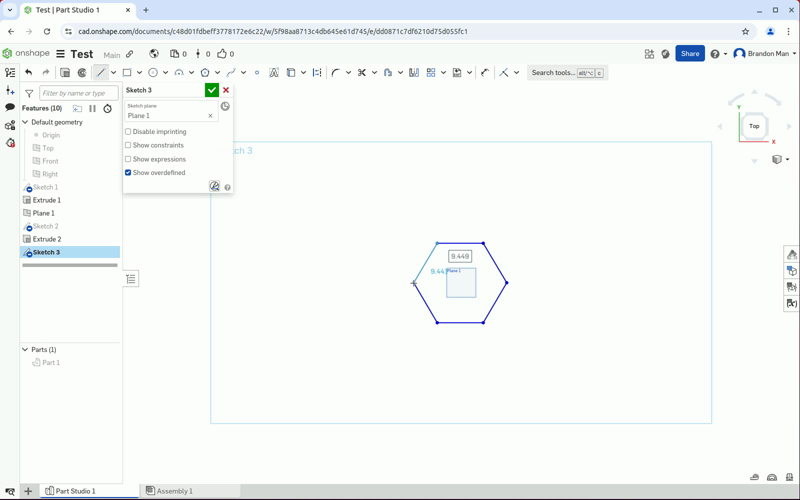
click(413, 282)
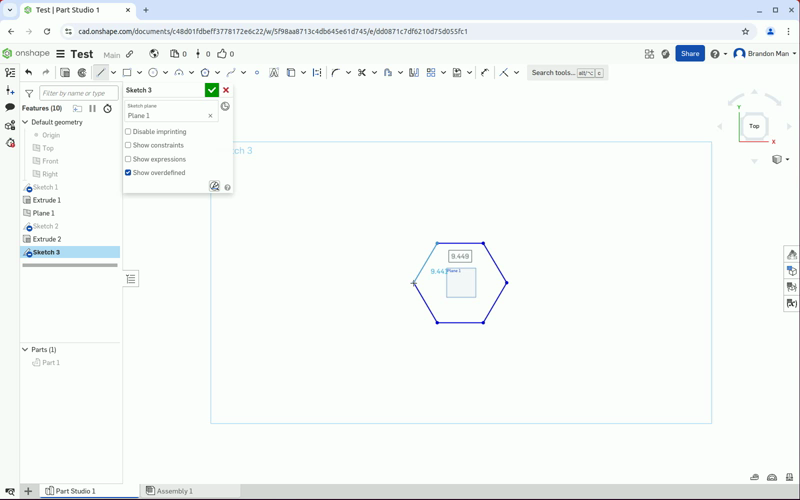
key(esc)
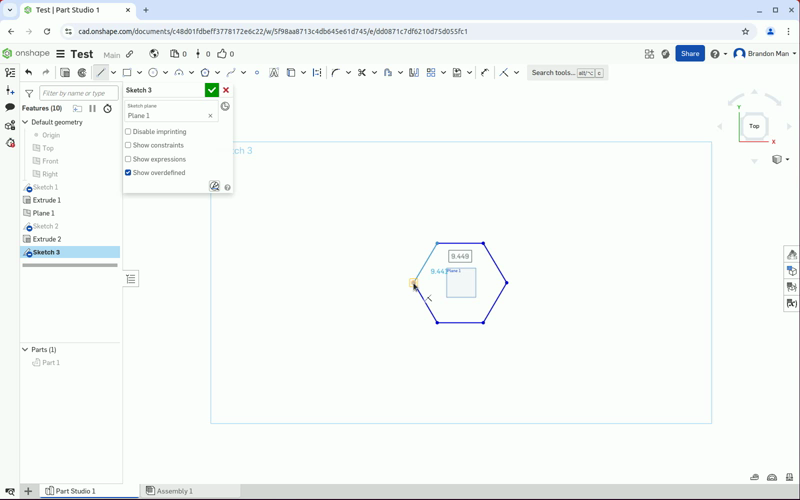
key(c)
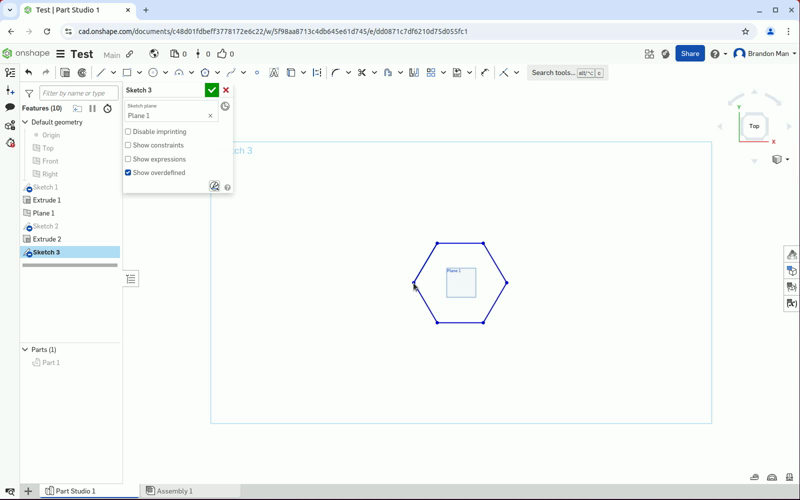
key_down(shift)
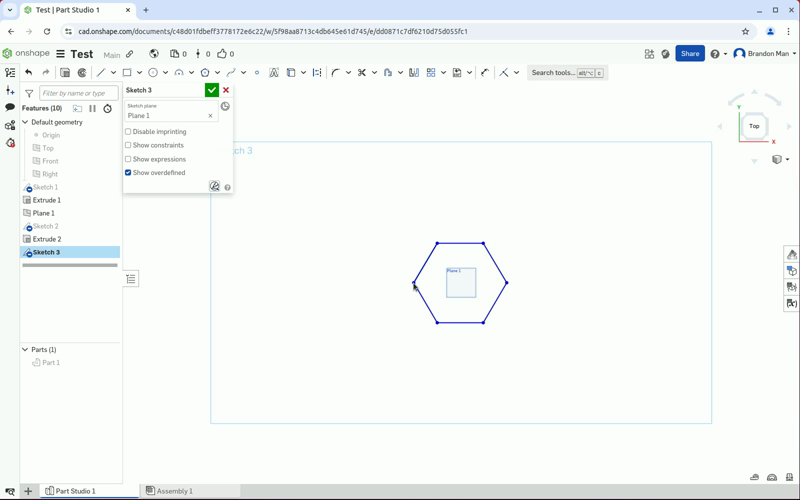
mouse_move(460, 282)
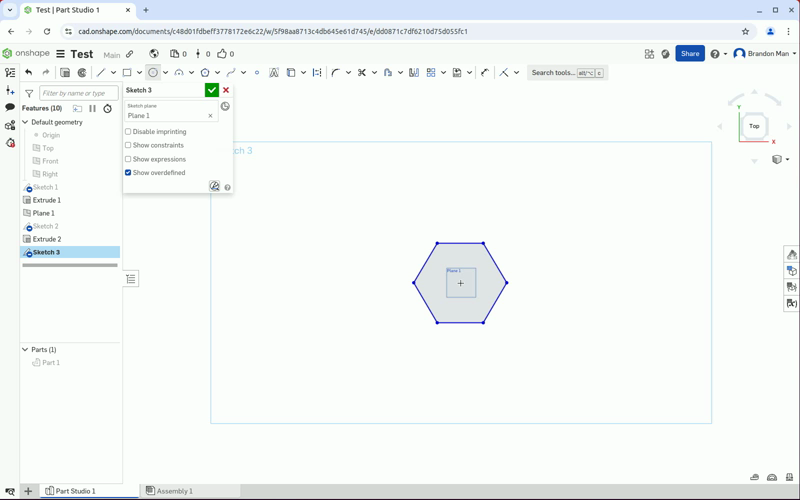
click(460, 282)
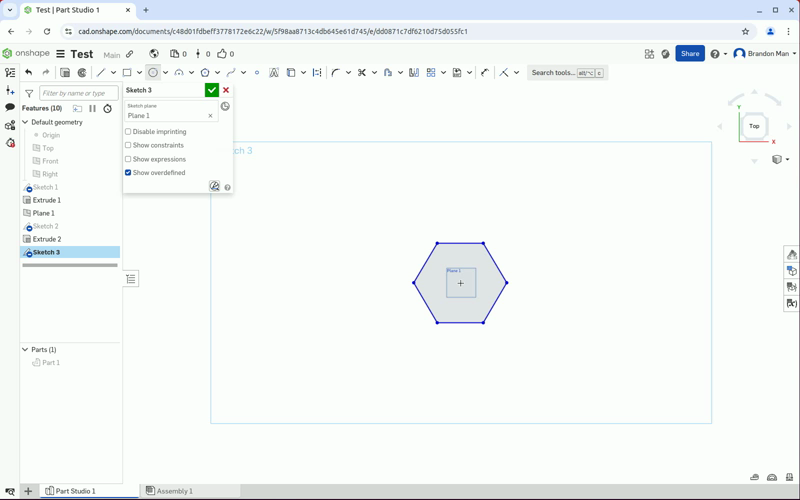
key_up(shift)
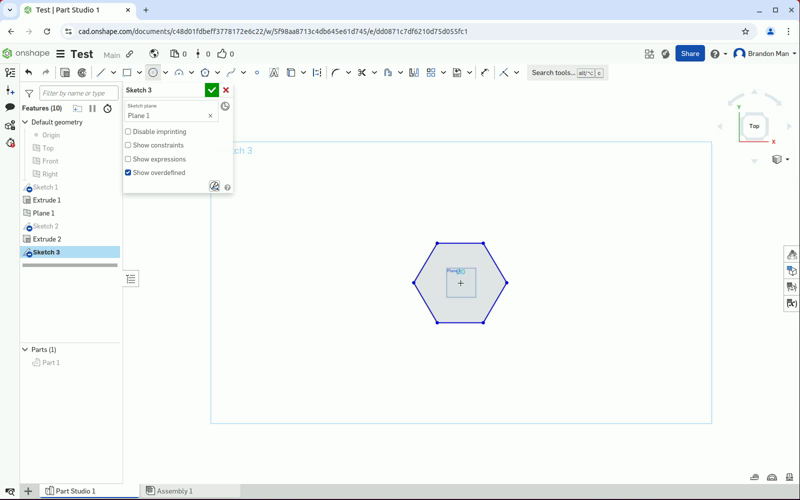
mouse_move(483, 282)
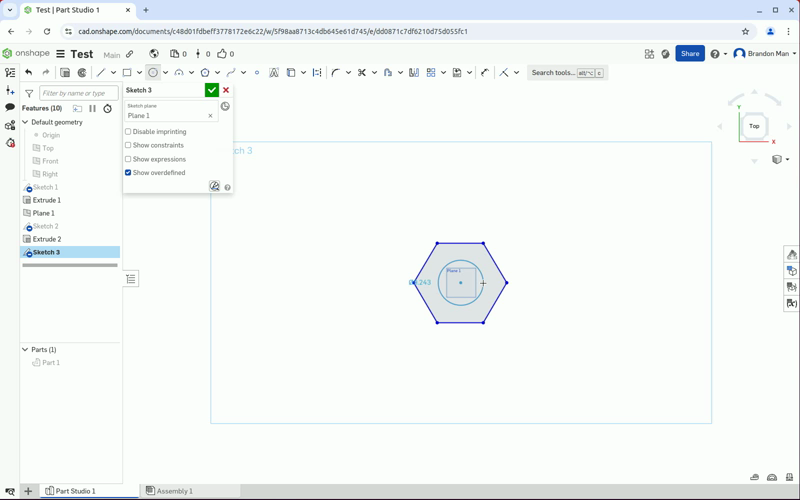
click(483, 282)
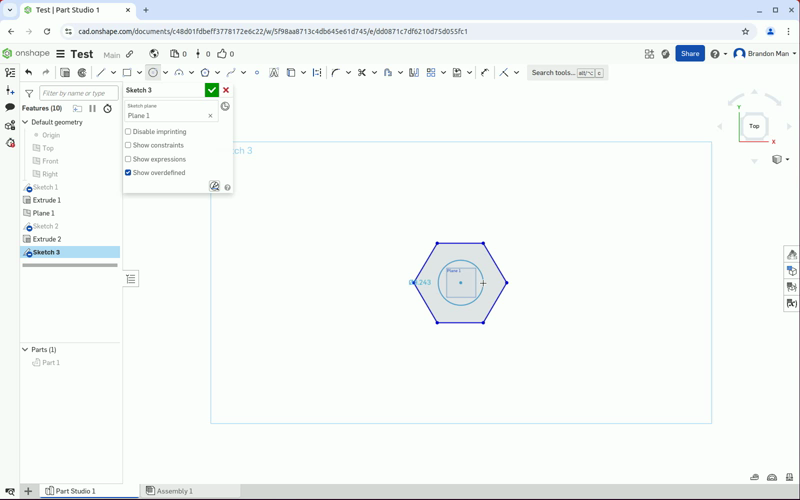
key(esc)
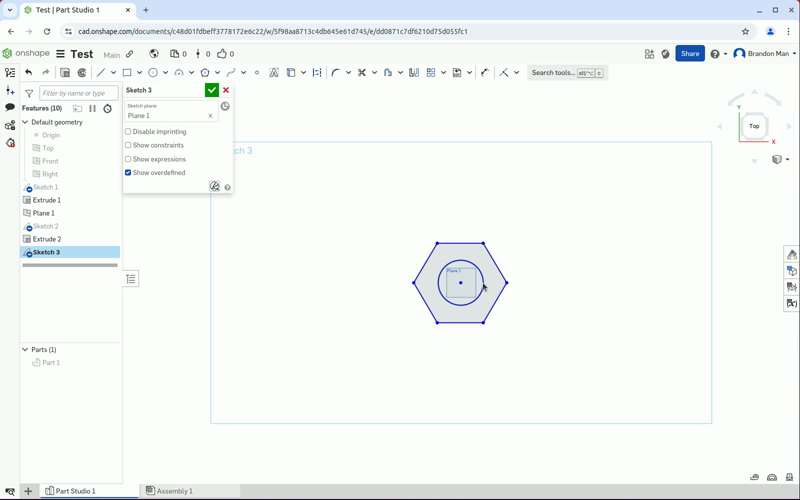
mouse_move(455, 249)
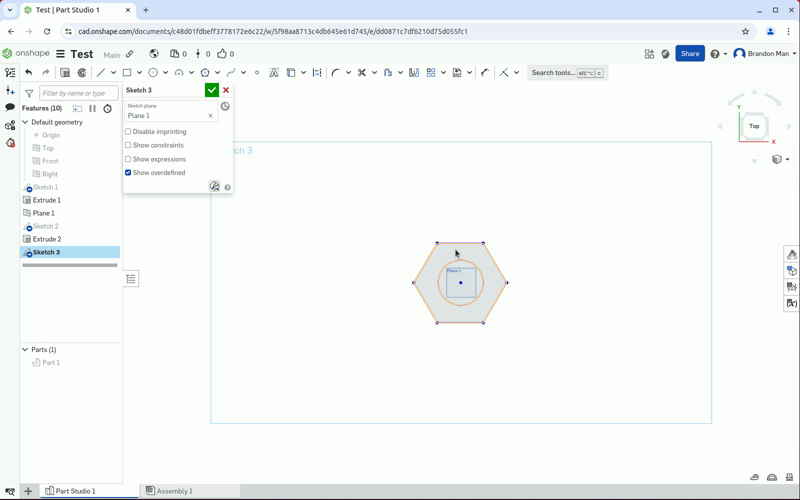
click(455, 249)
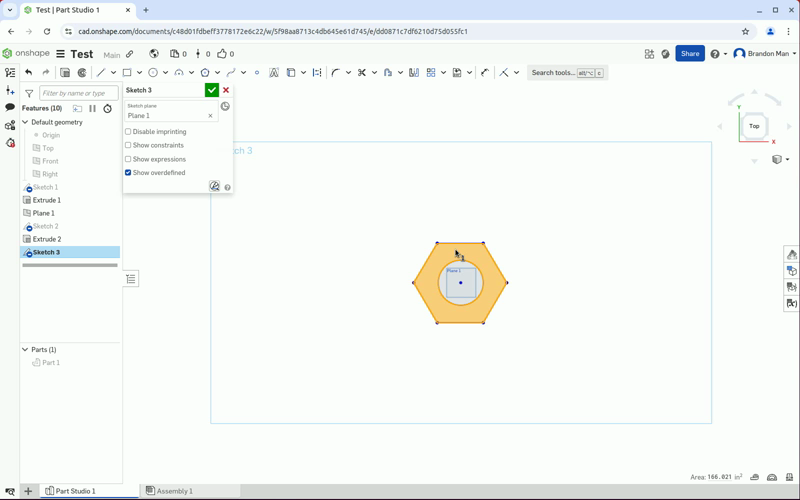
mouse_move(73, 352)
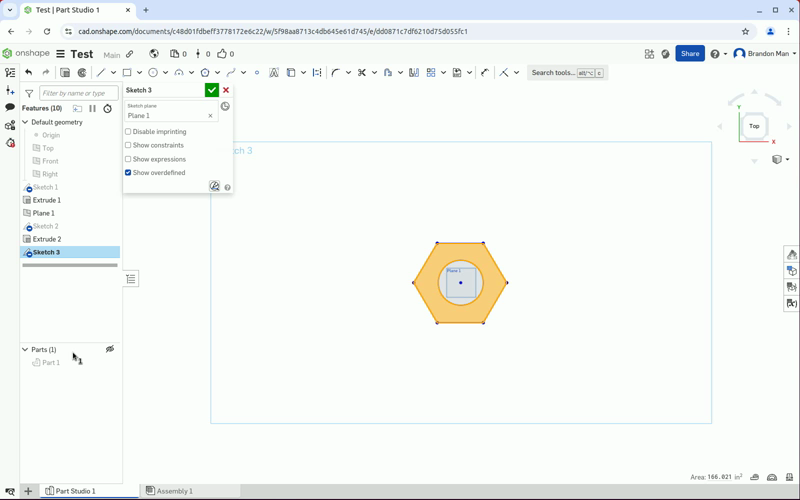
key(shift+y)
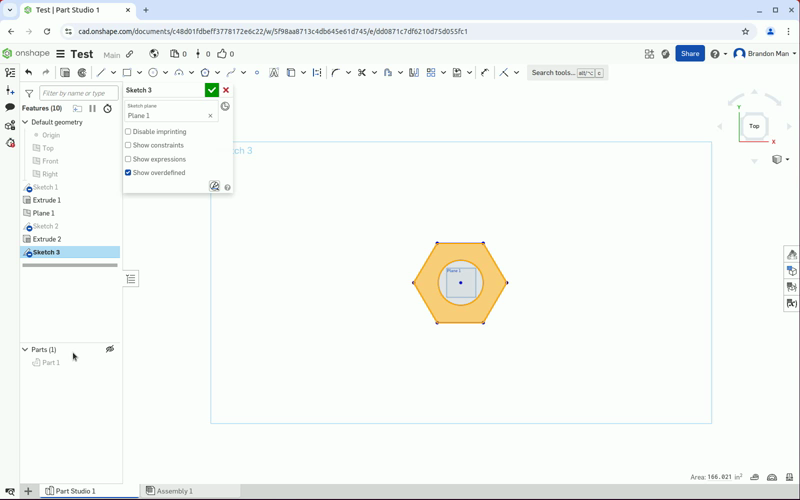
key(shift+e)
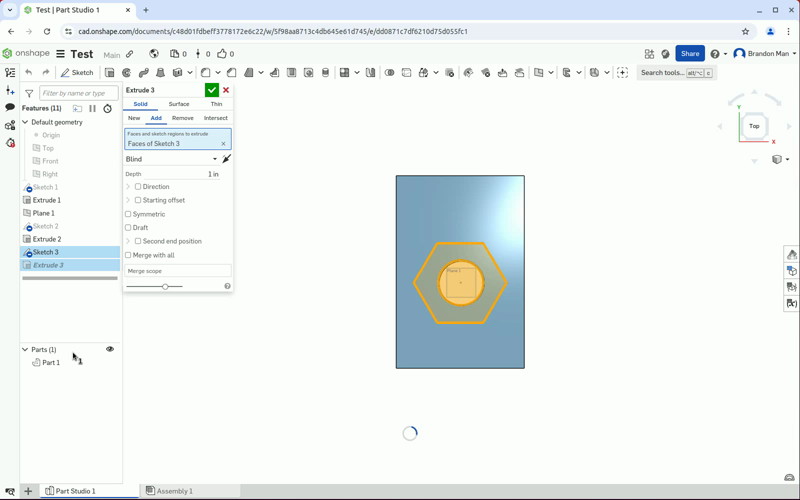
mouse_move(143, 106)
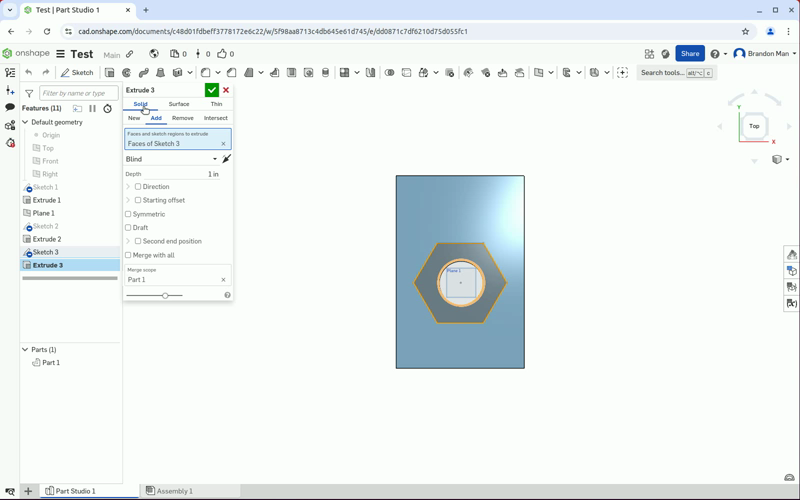
click(143, 106)
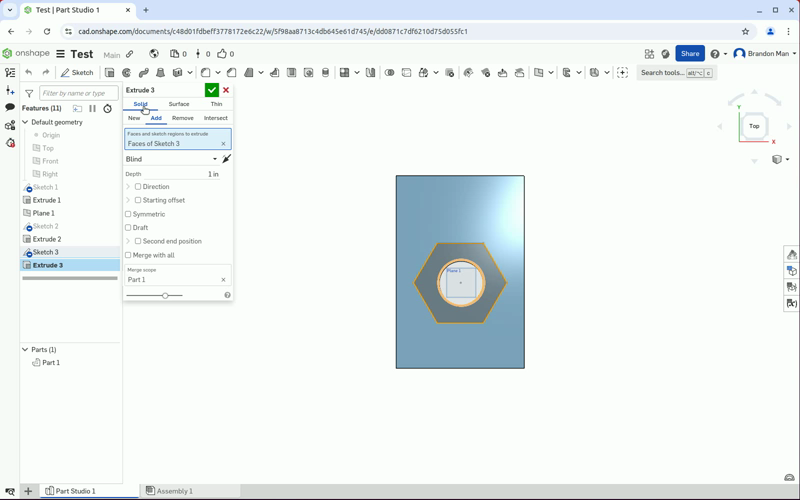
mouse_move(186, 120)
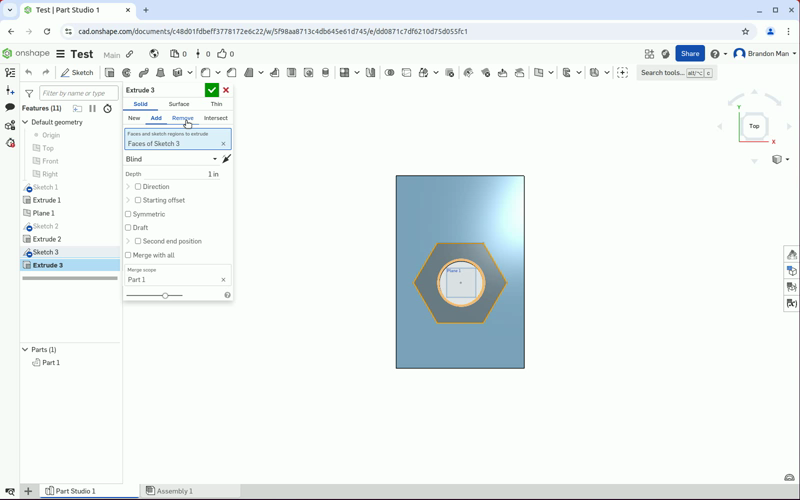
click(186, 120)
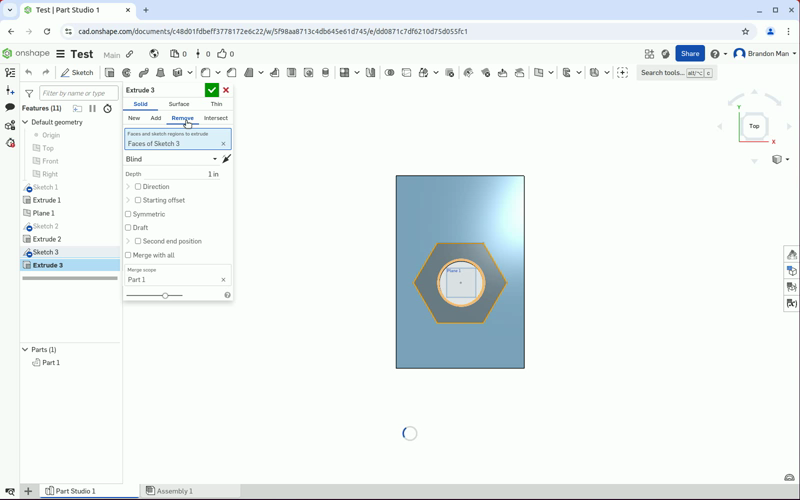
key(tab, 4)
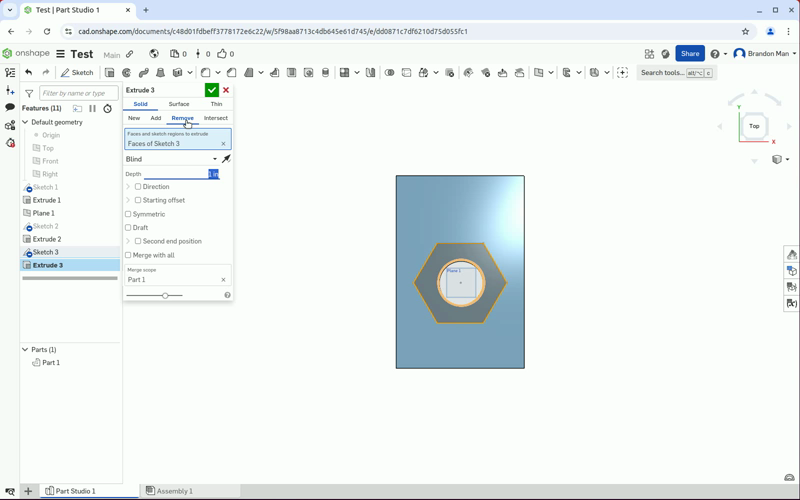
text(11.073)
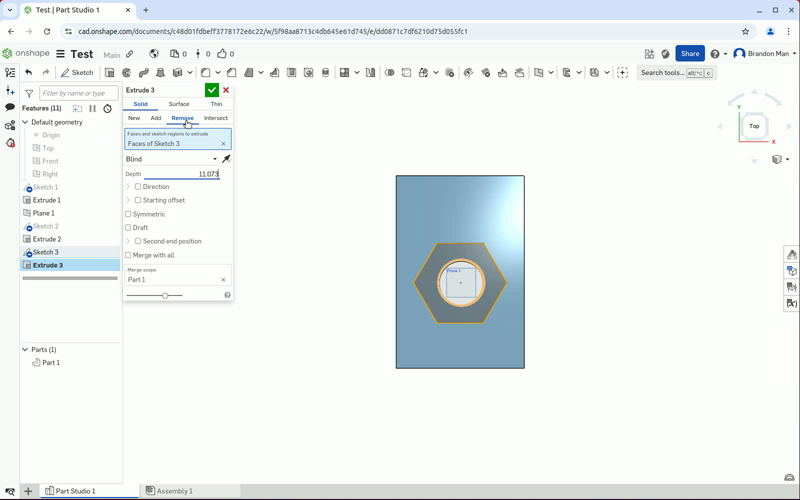
key(tab, 6)
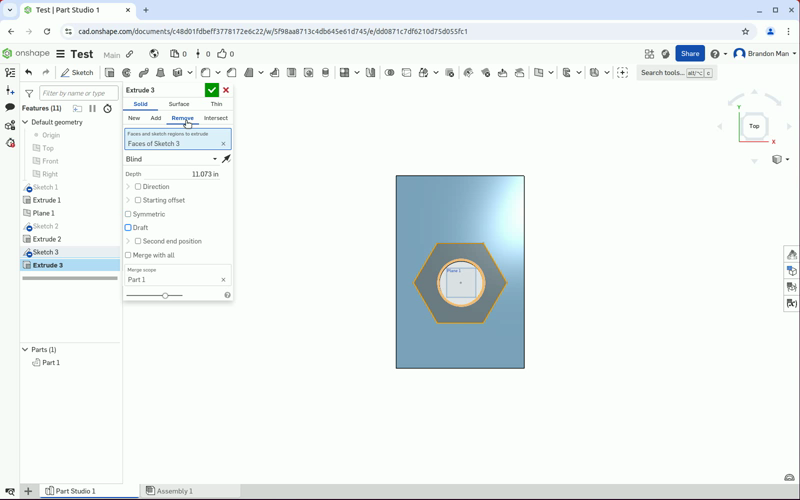
key(space)
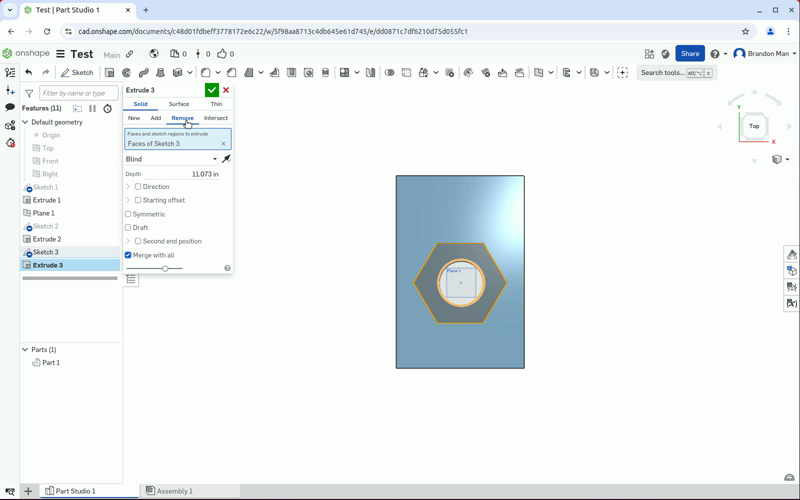
key(enter)
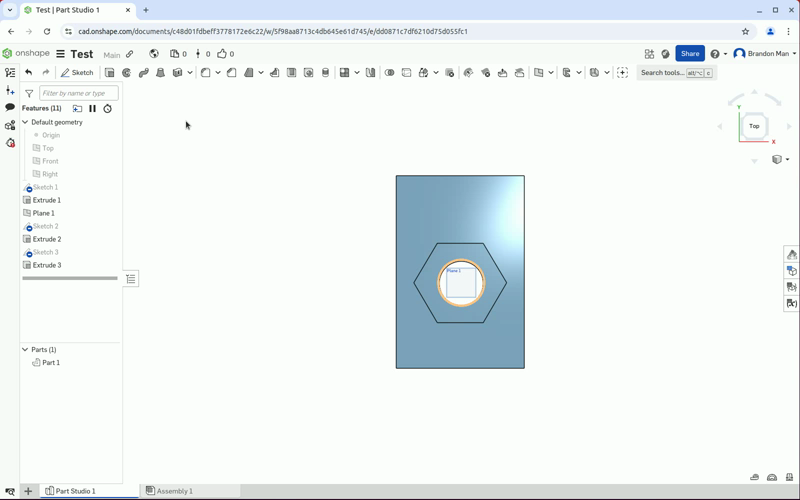
key(shift+h)
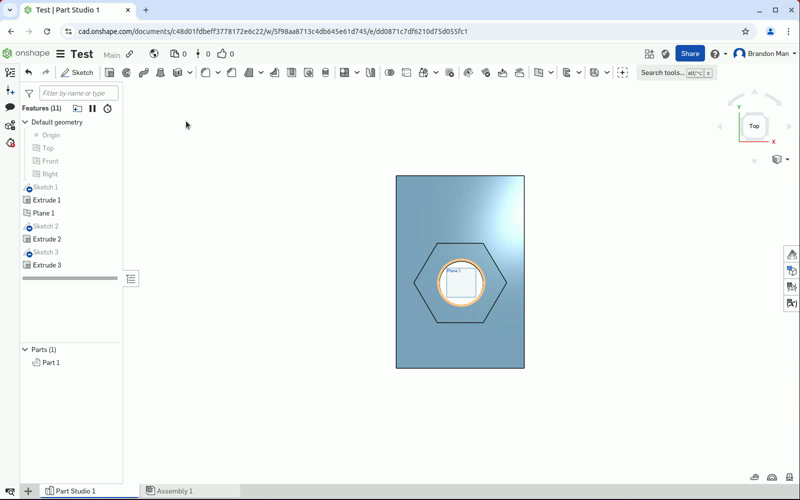
key(shift+h)
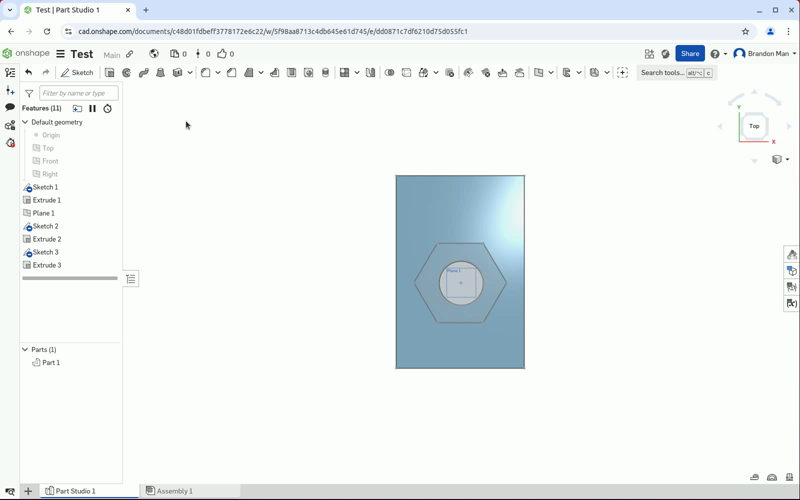
key(shift+7)
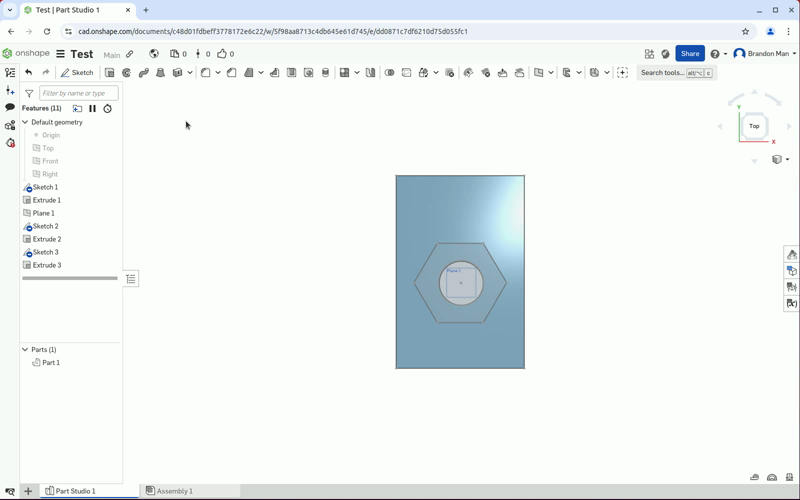
key(up, 3)
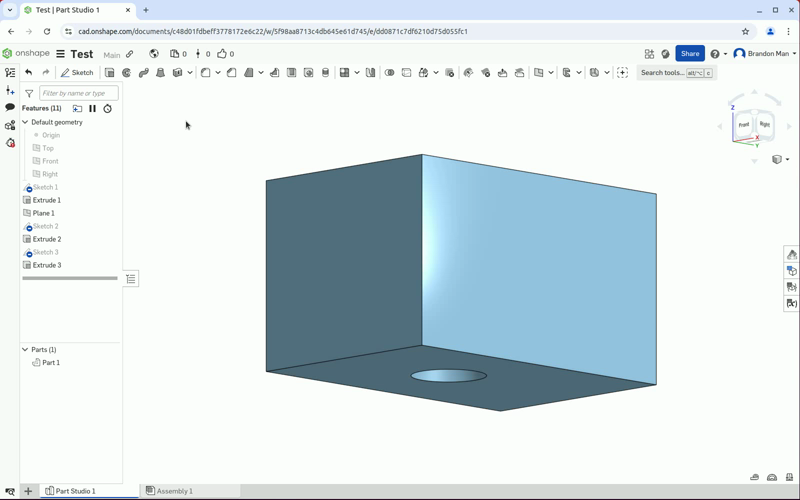
key(left, 3)
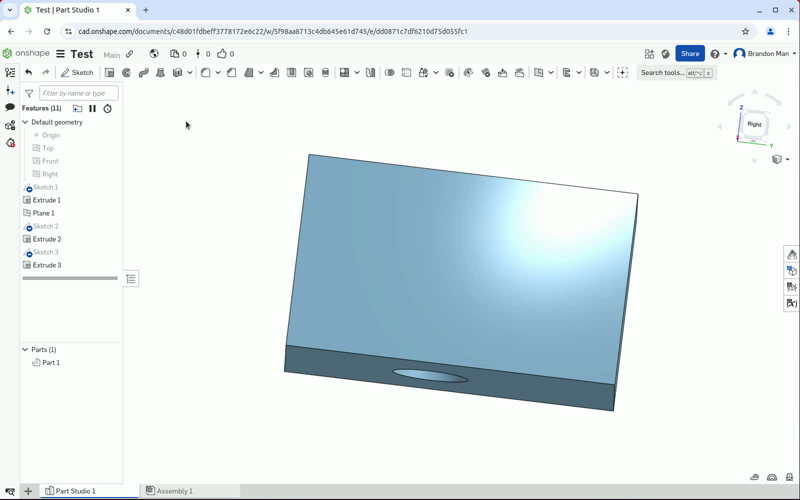
key(right, 3)
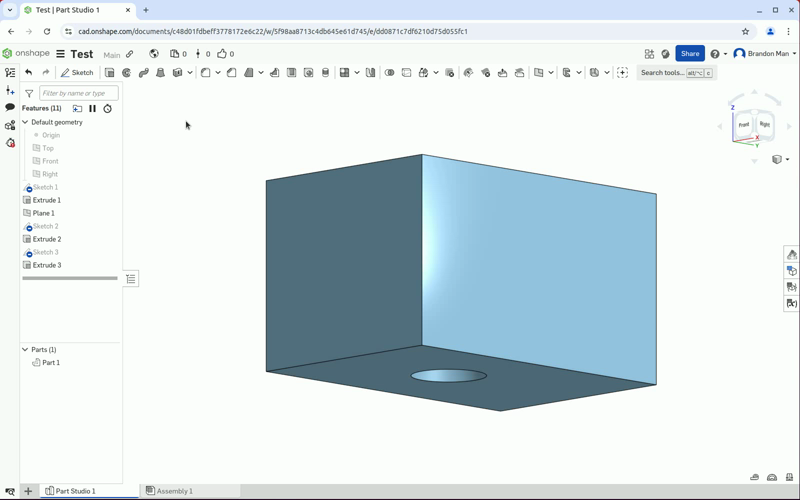
key(down, 3)
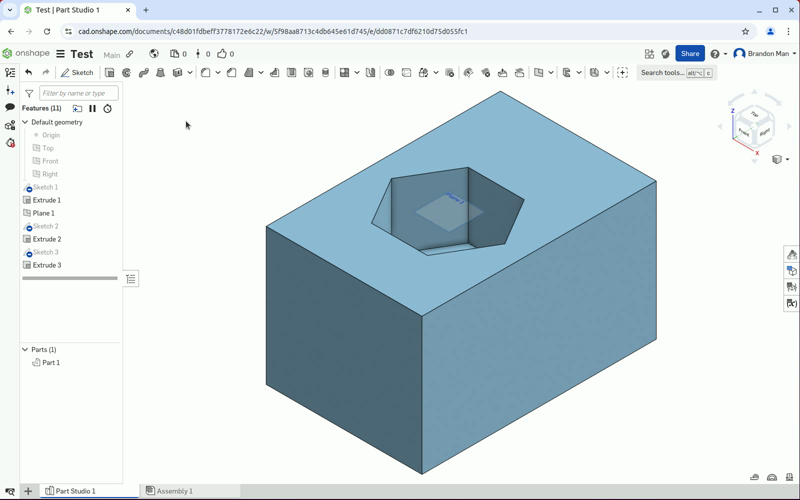
mouse_move(73, 189)
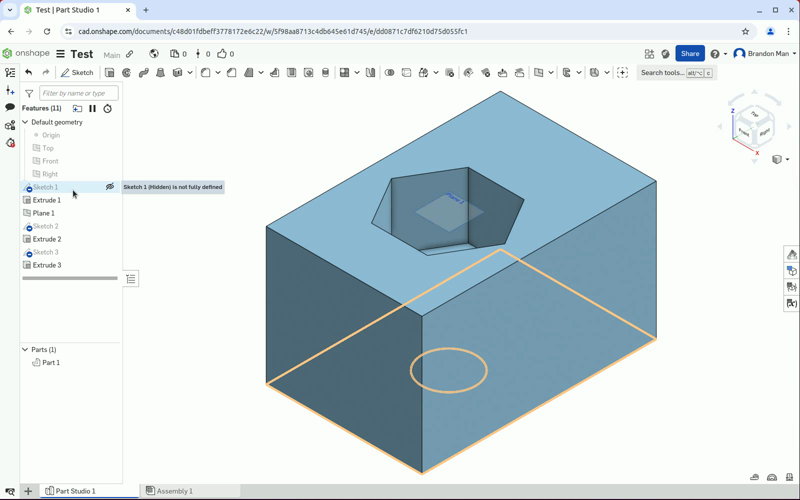
click(73, 189)